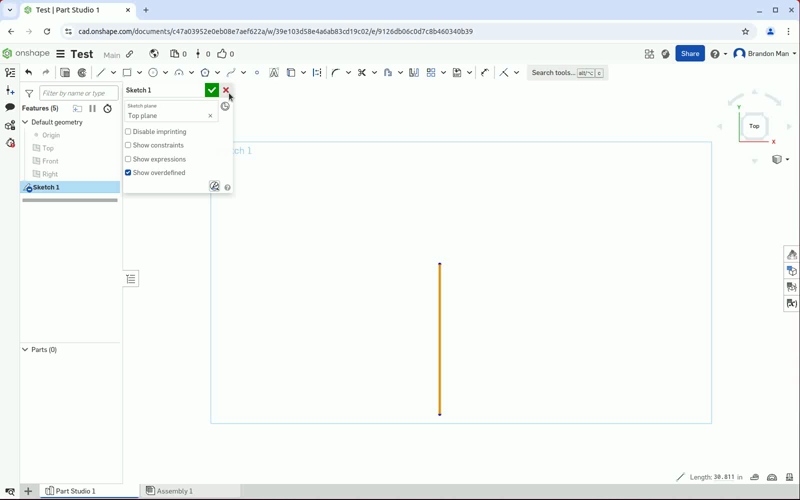
key(shift+h)
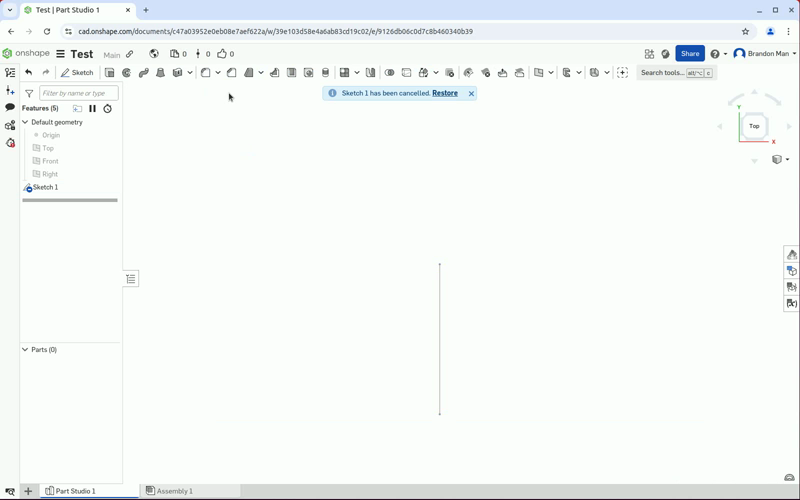
key(shift+s)
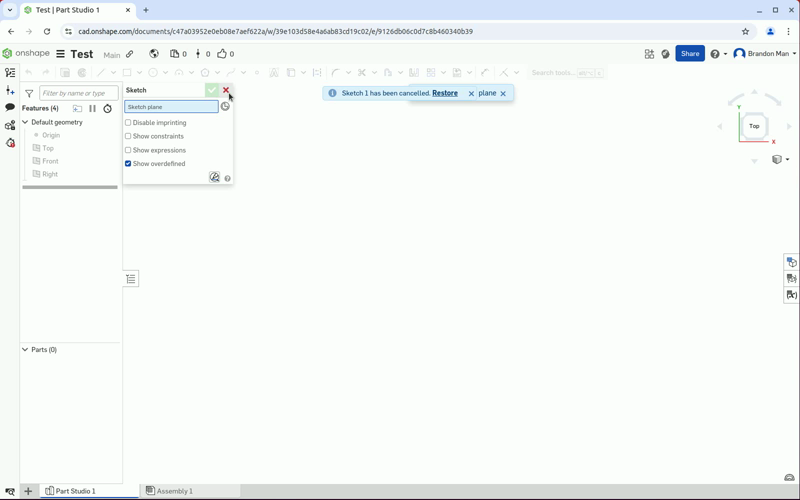
mouse_move(73, 150)
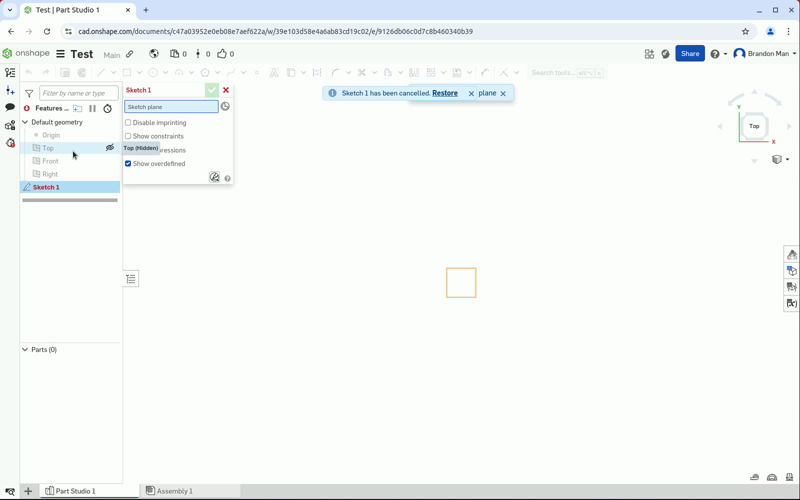
click(73, 150)
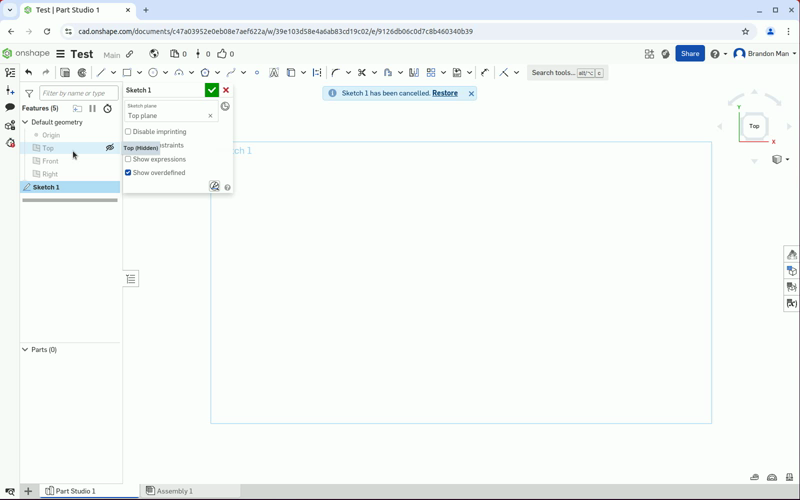
mouse_move(73, 352)
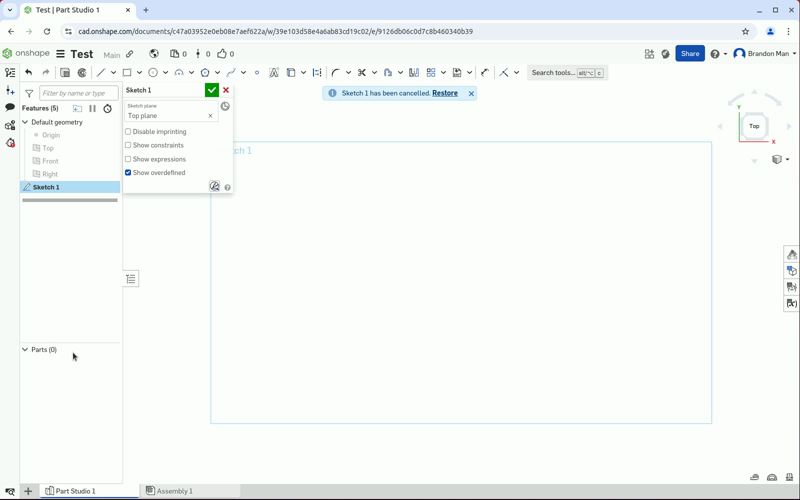
key(y)
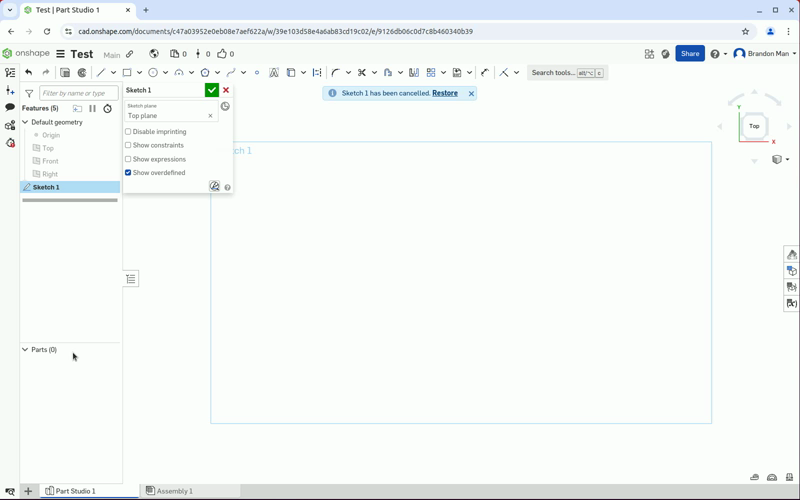
key(c)
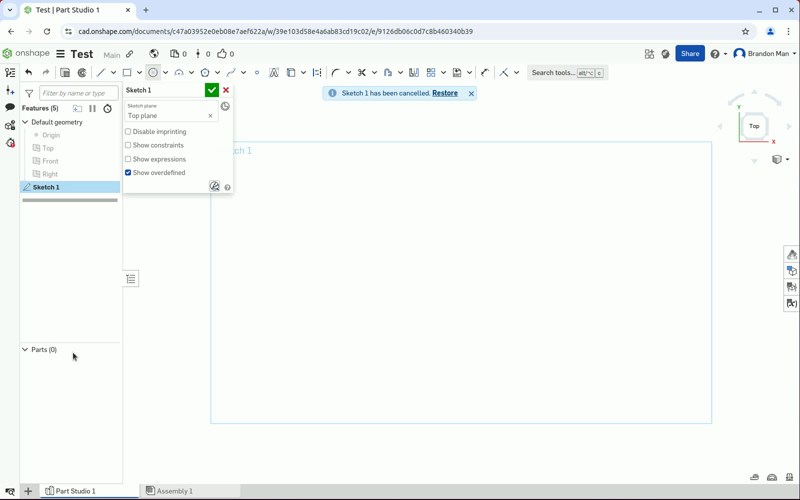
key_down(shift)
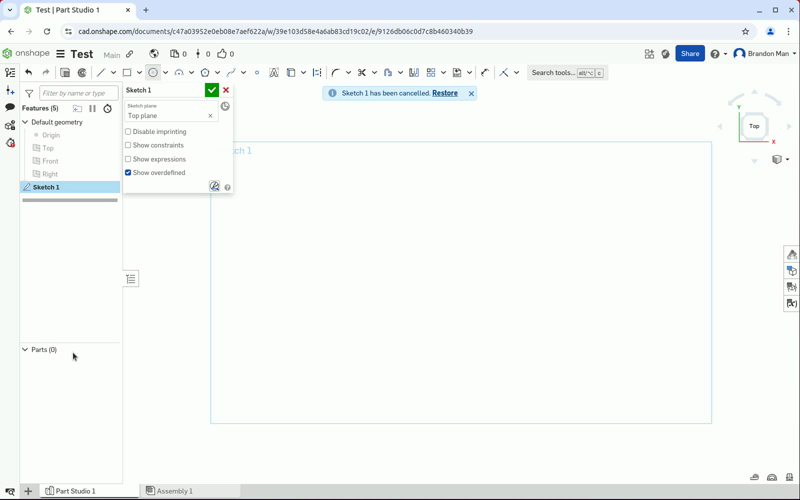
mouse_move(460, 217)
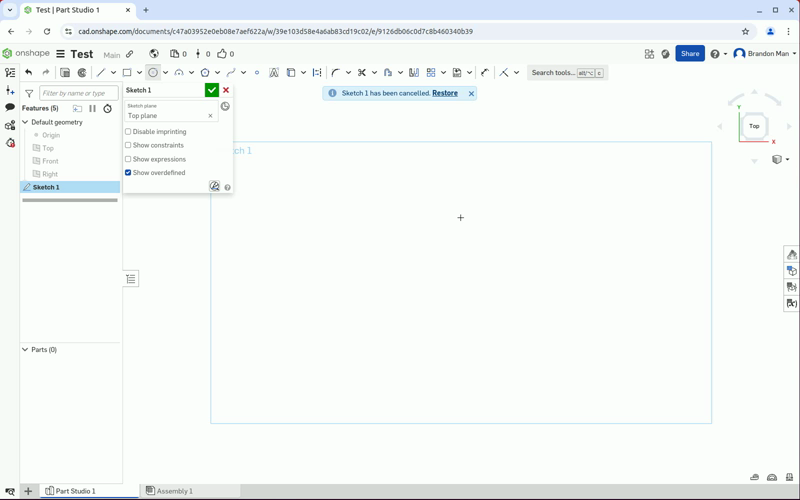
click(460, 217)
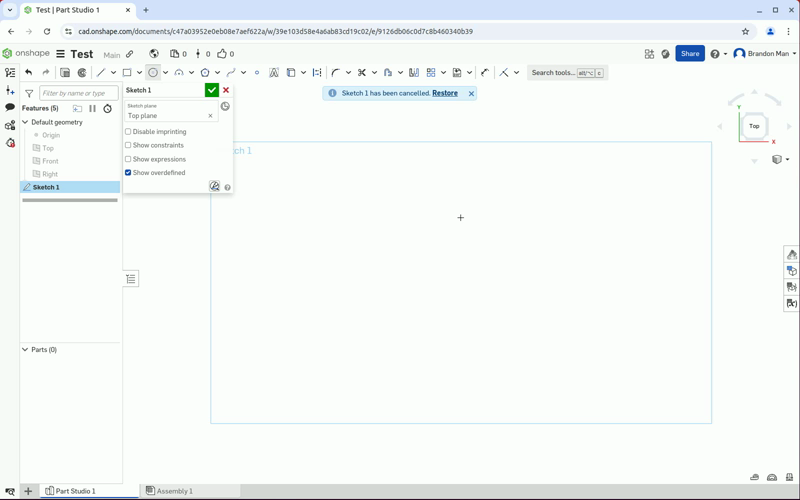
key_up(shift)
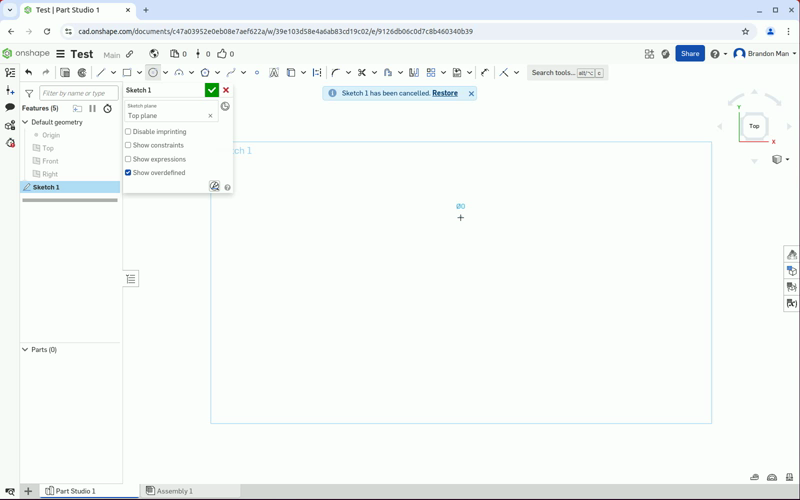
mouse_move(507, 217)
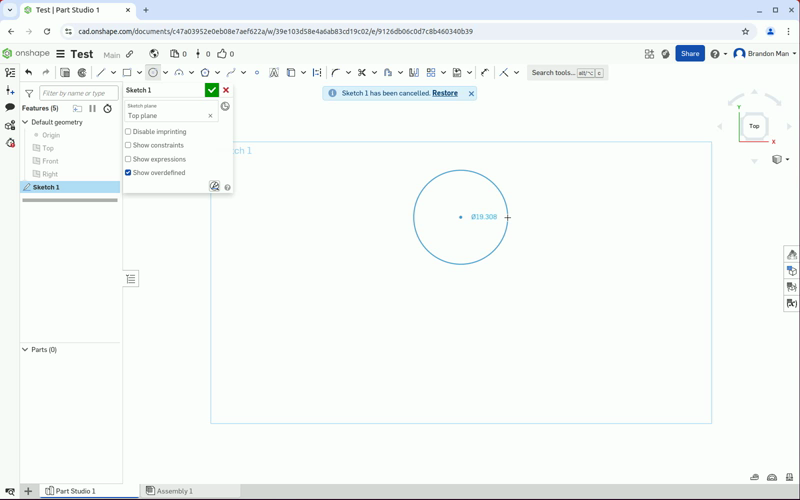
click(507, 217)
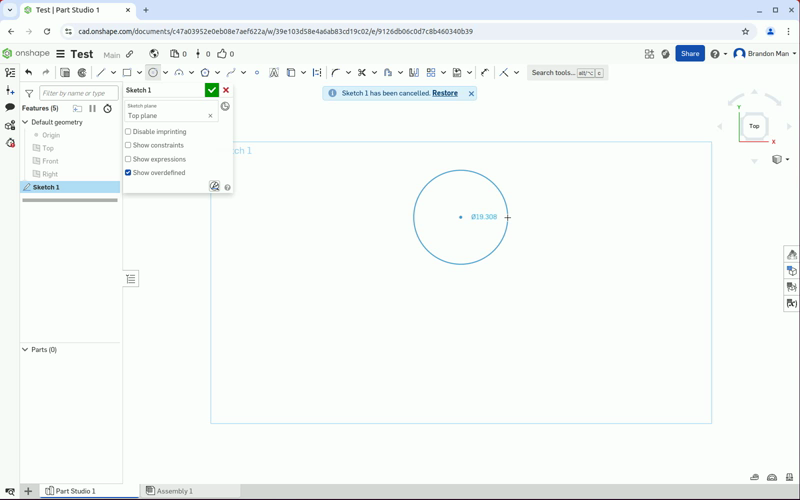
key(esc)
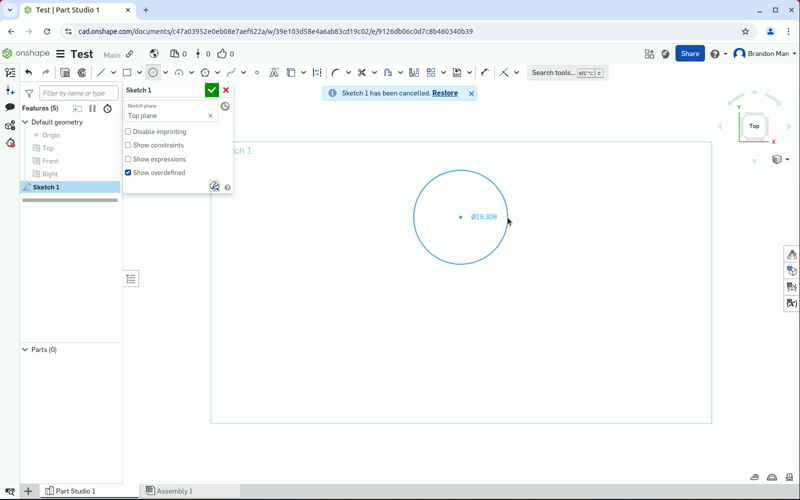
key(c)
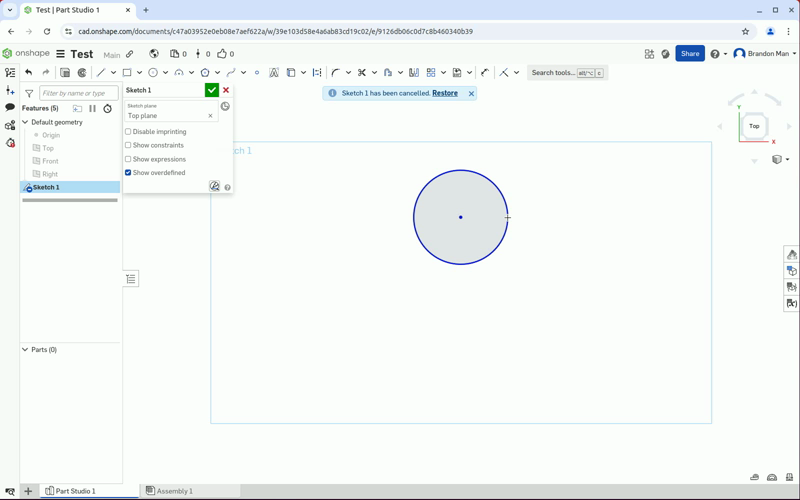
key_down(shift)
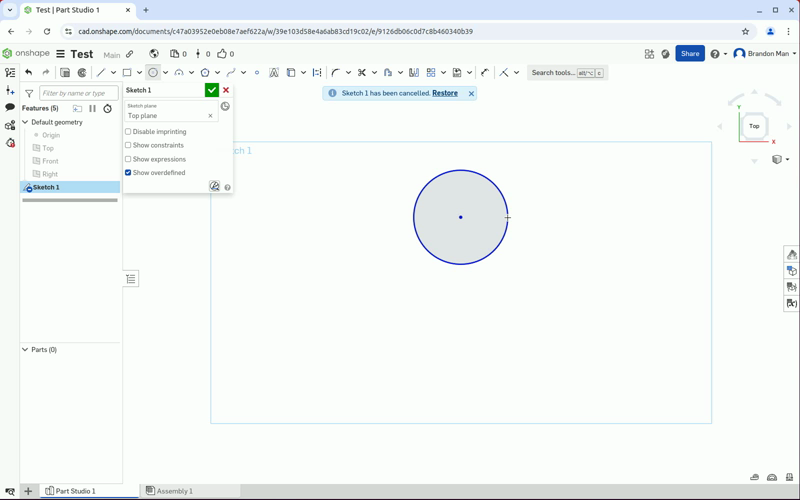
mouse_move(460, 217)
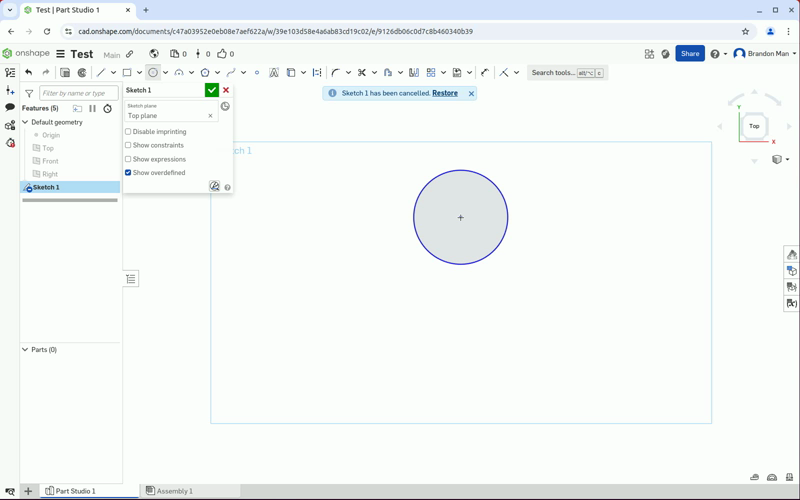
click(460, 217)
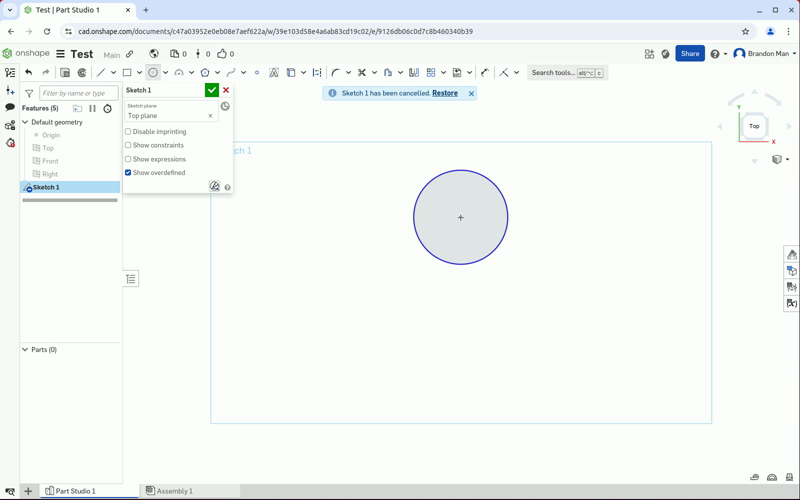
key_up(shift)
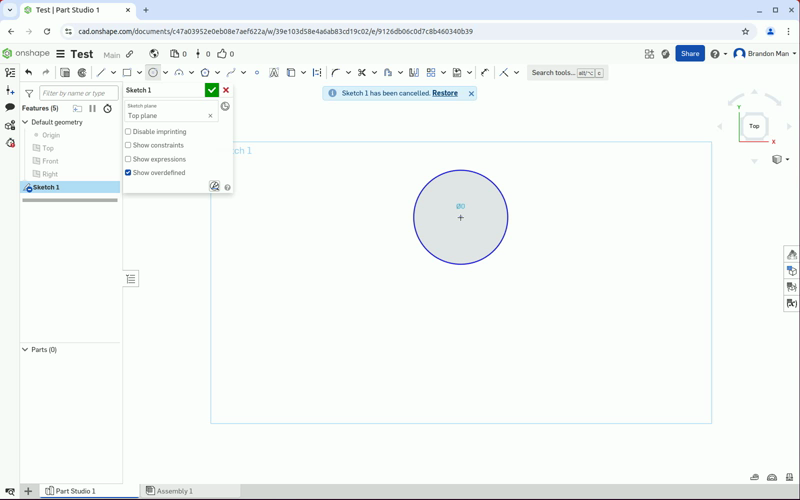
mouse_move(494, 217)
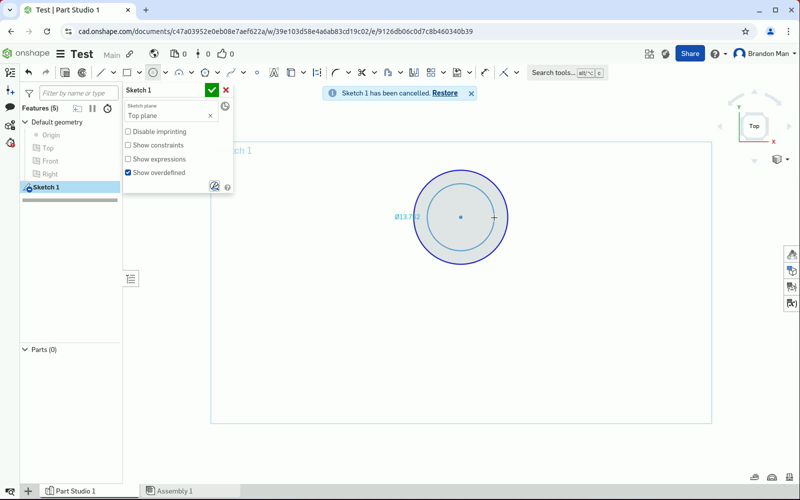
click(494, 217)
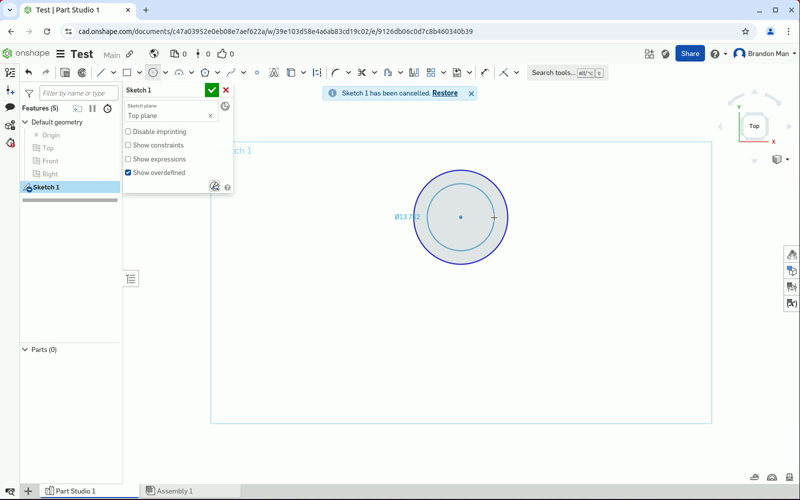
key(esc)
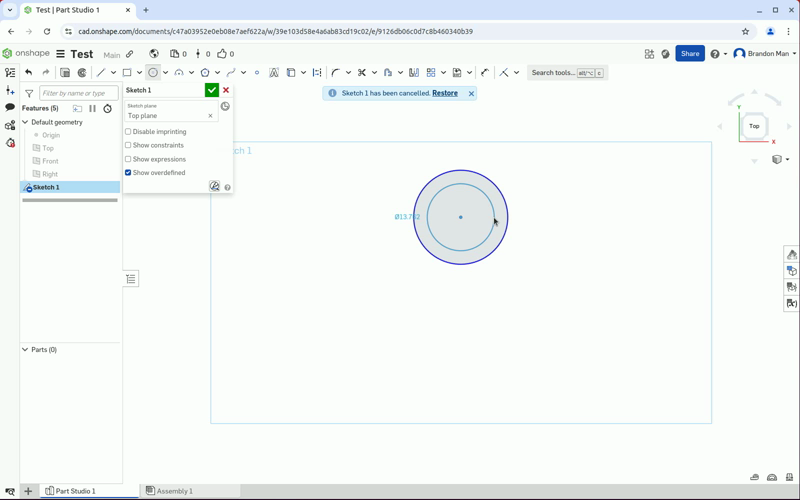
mouse_move(499, 218)
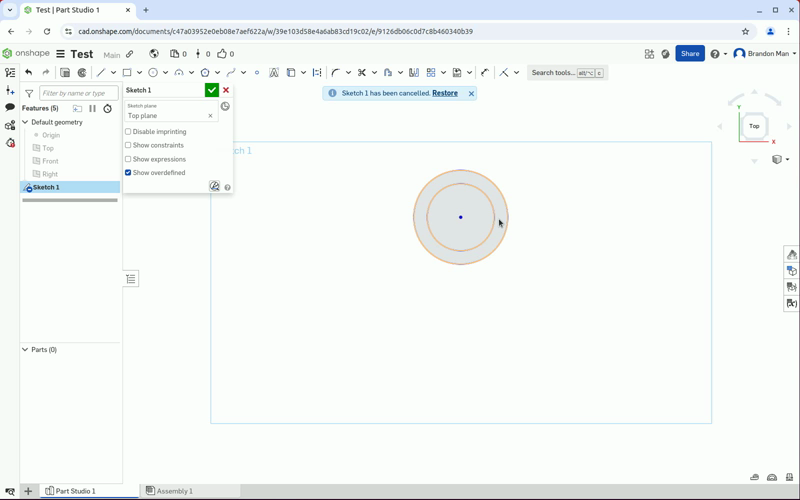
click(499, 218)
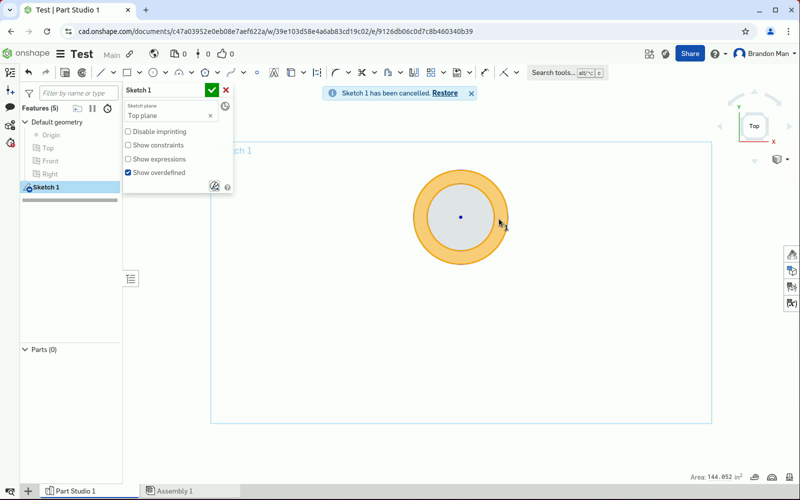
mouse_move(73, 352)
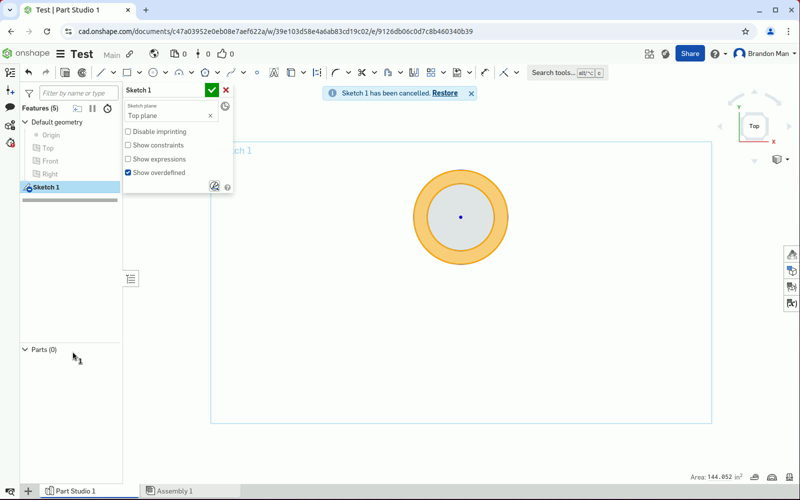
key(shift+y)
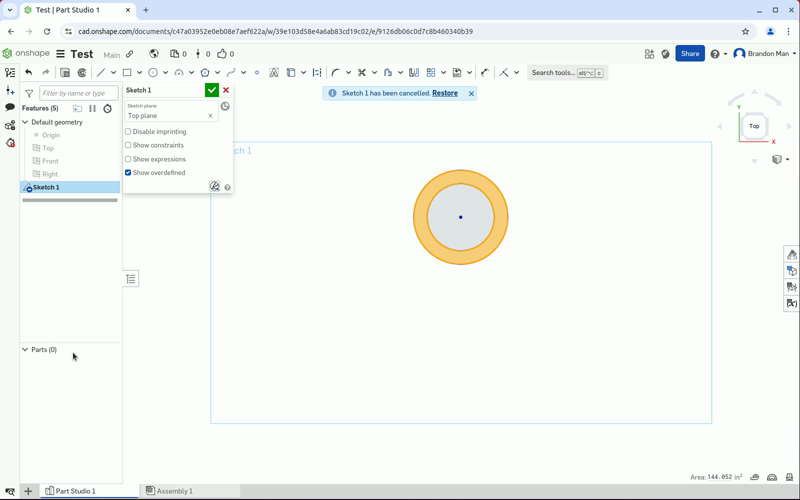
key(shift+e)
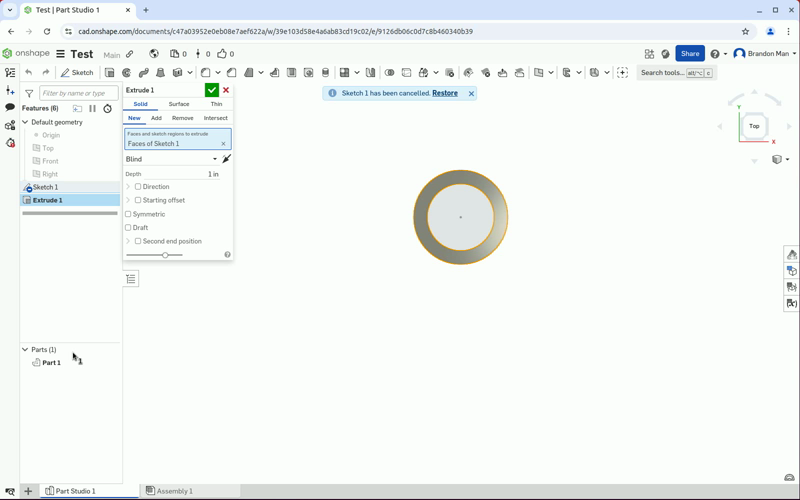
mouse_move(143, 106)
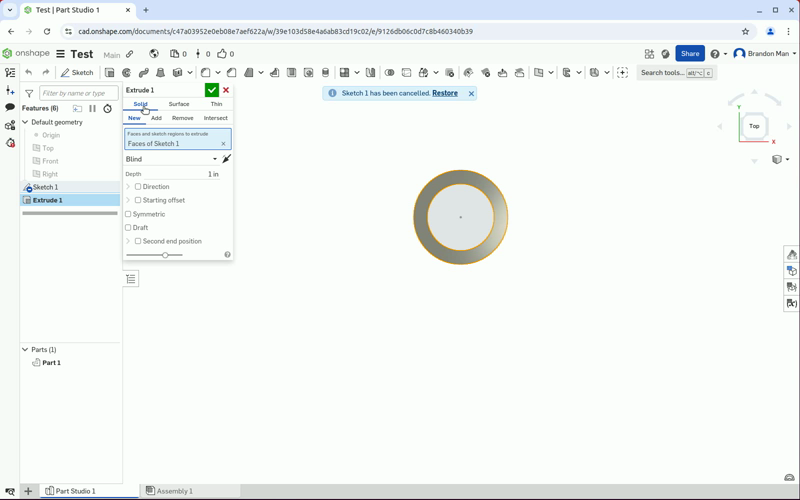
click(143, 106)
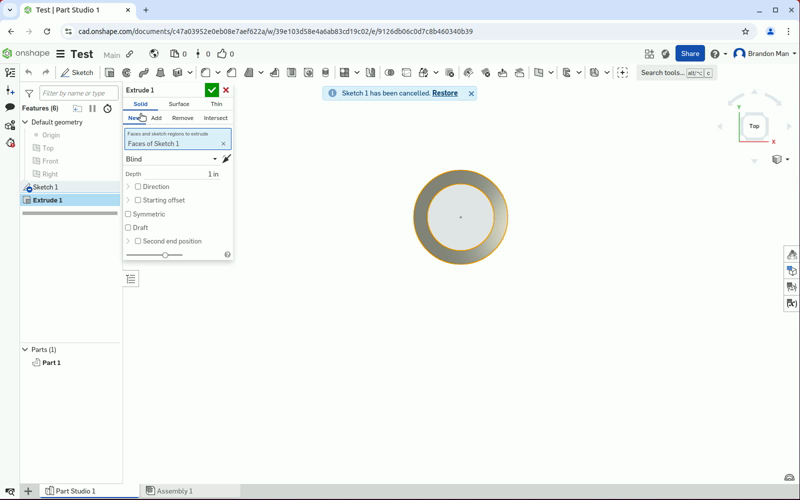
mouse_move(137, 120)
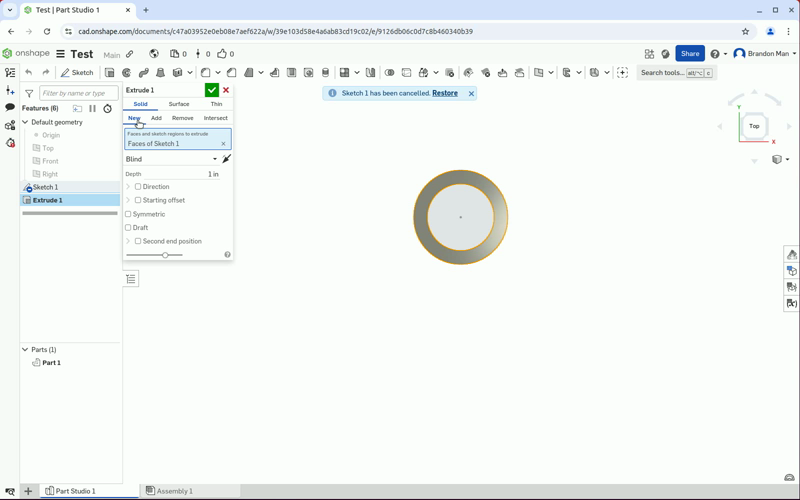
click(137, 120)
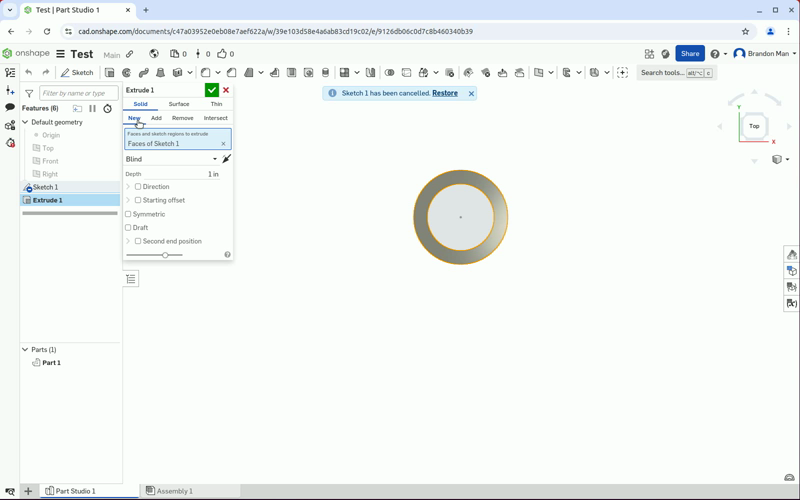
key(tab, 4)
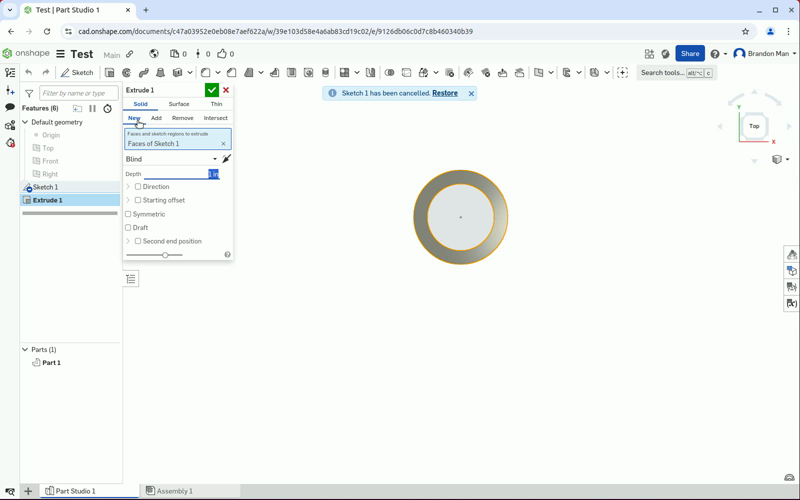
text(20.46)
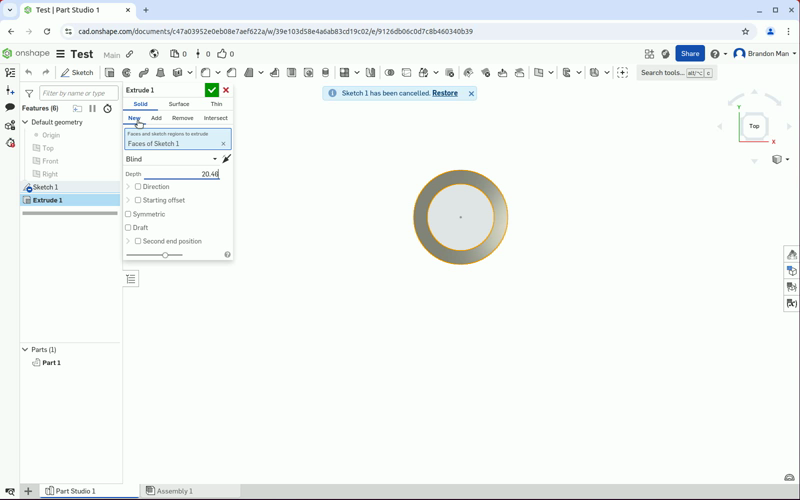
key(enter)
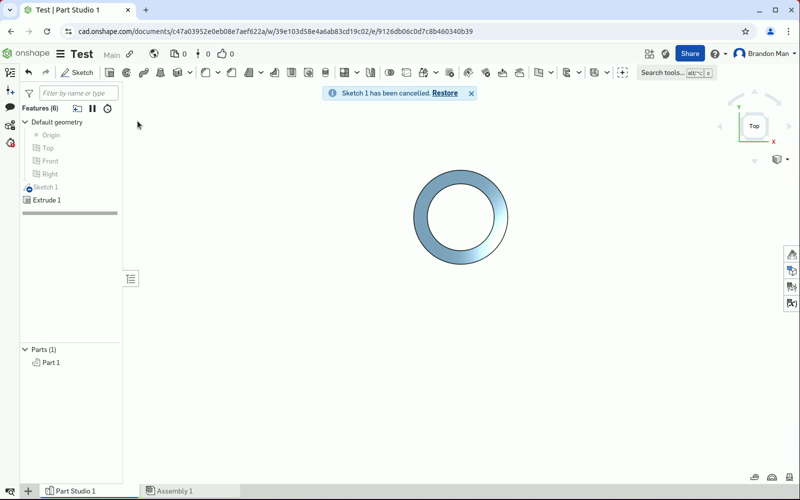
key(shift+h)
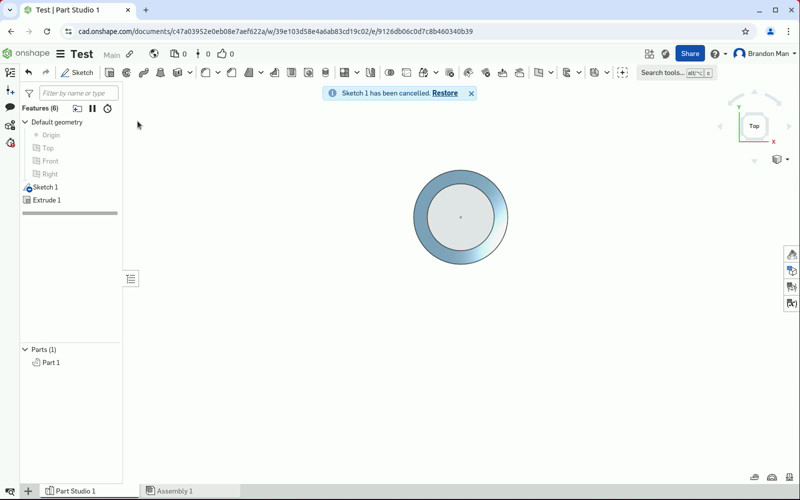
key(shift+h)
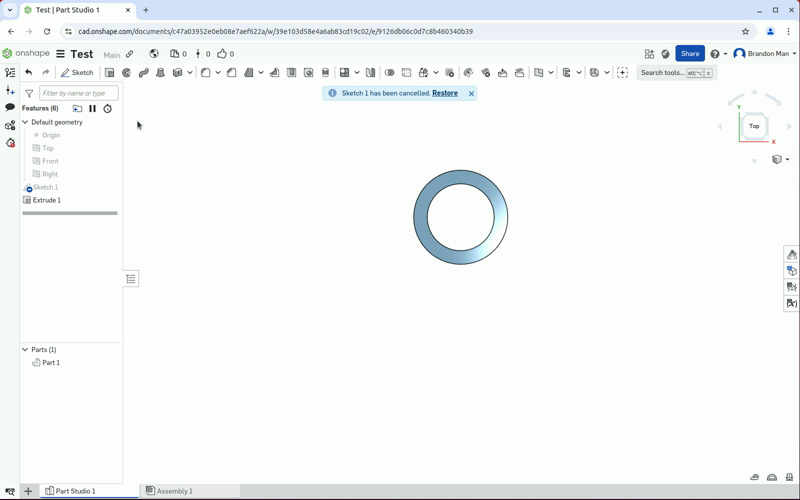
mouse_move(73, 189)
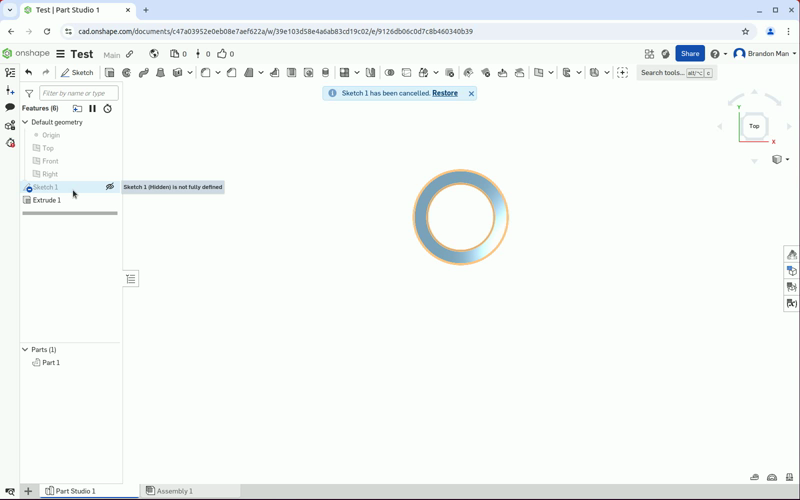
click(73, 189)
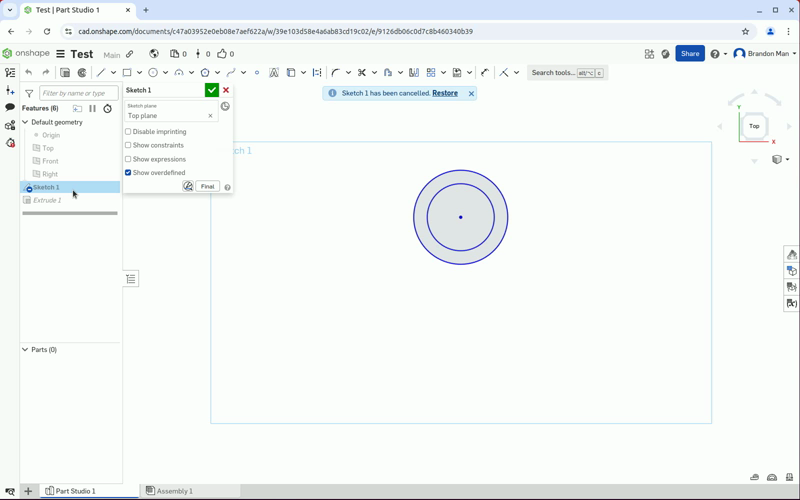
mouse_move(229, 92)
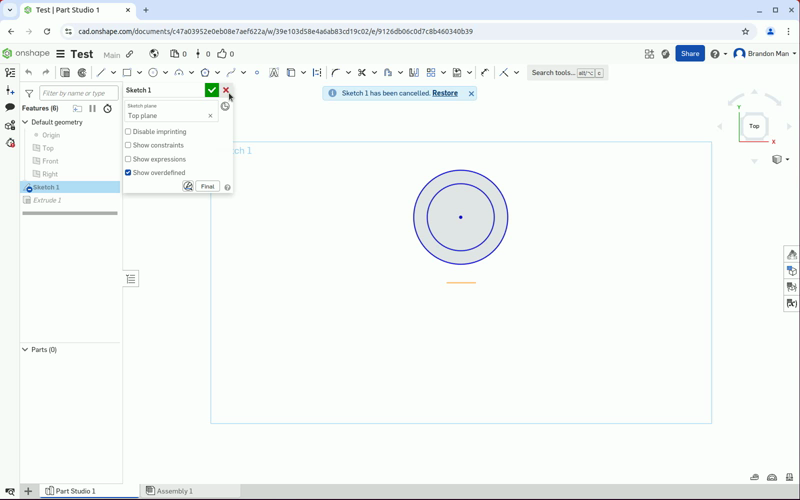
click(229, 92)
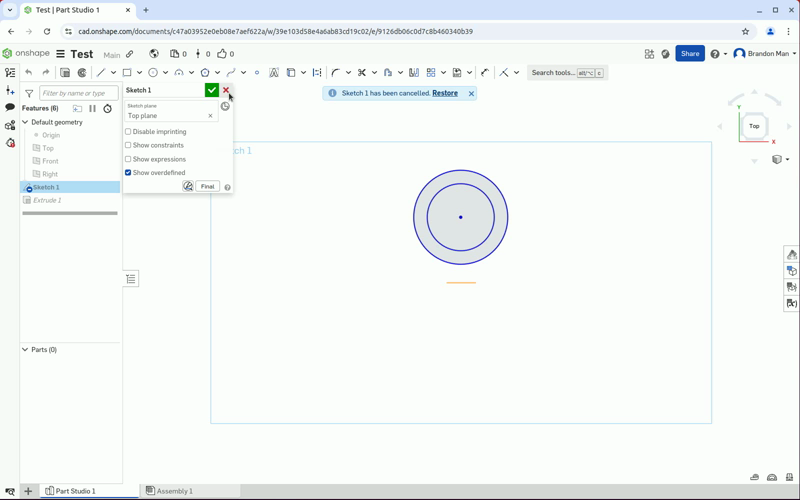
key(shift+s)
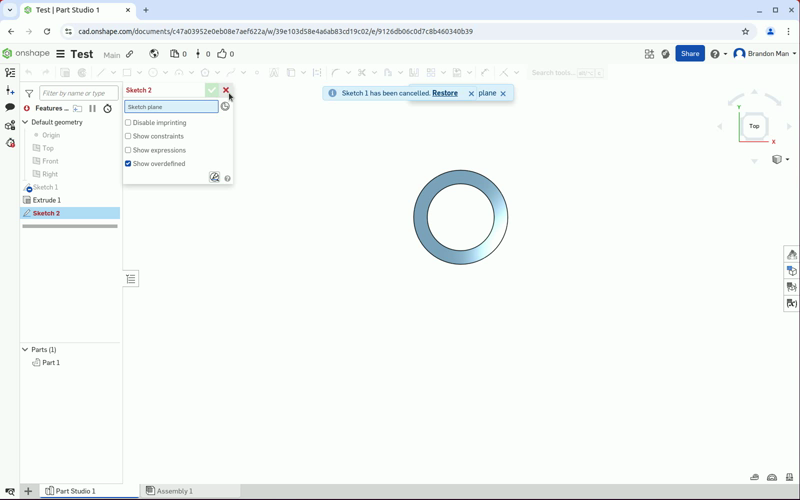
mouse_move(73, 150)
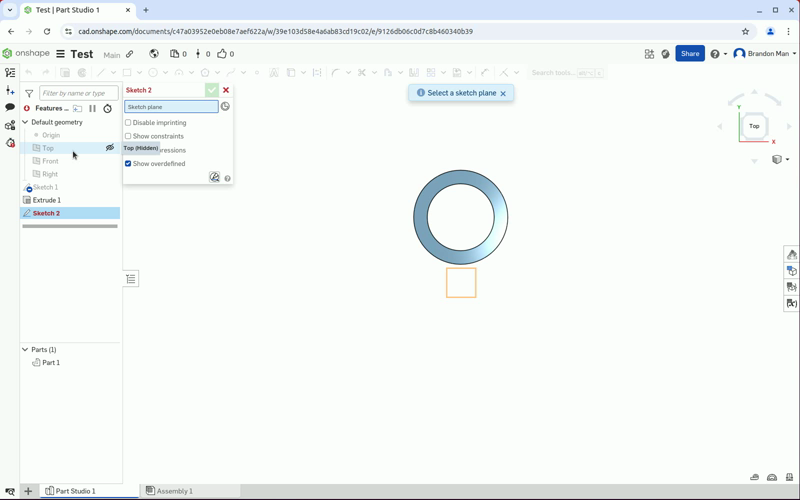
click(73, 150)
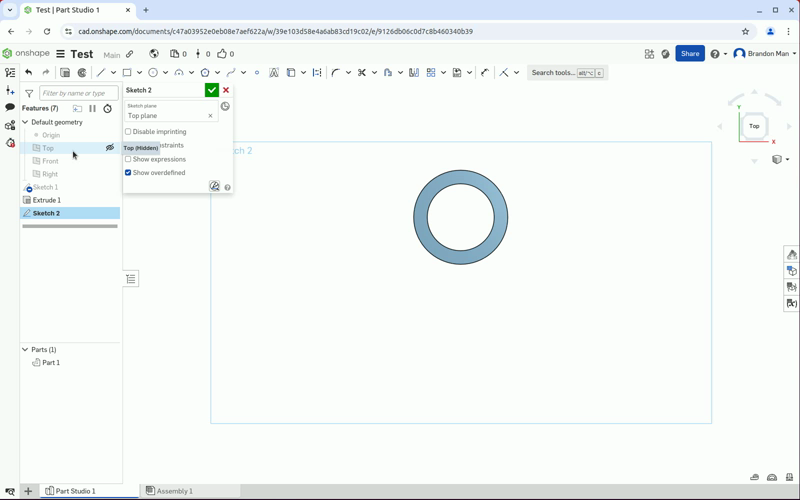
mouse_move(73, 352)
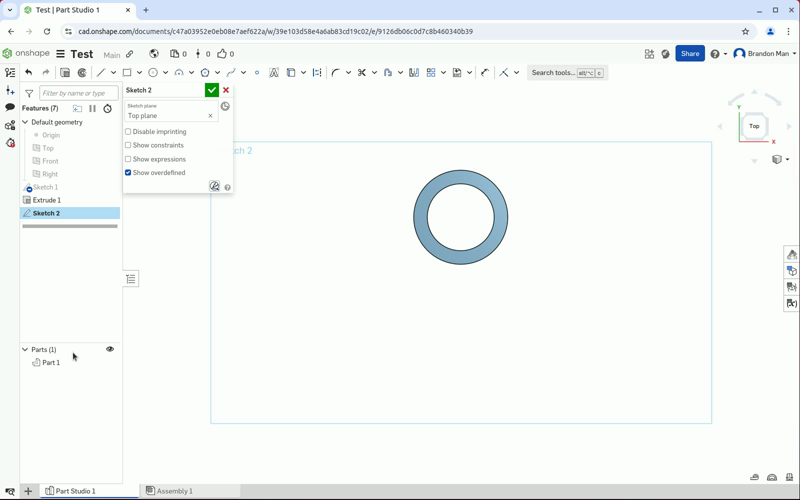
key(y)
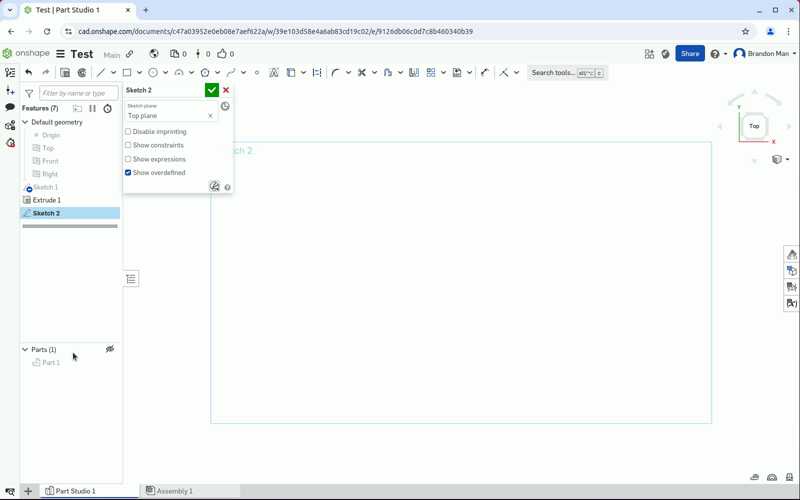
key(l)
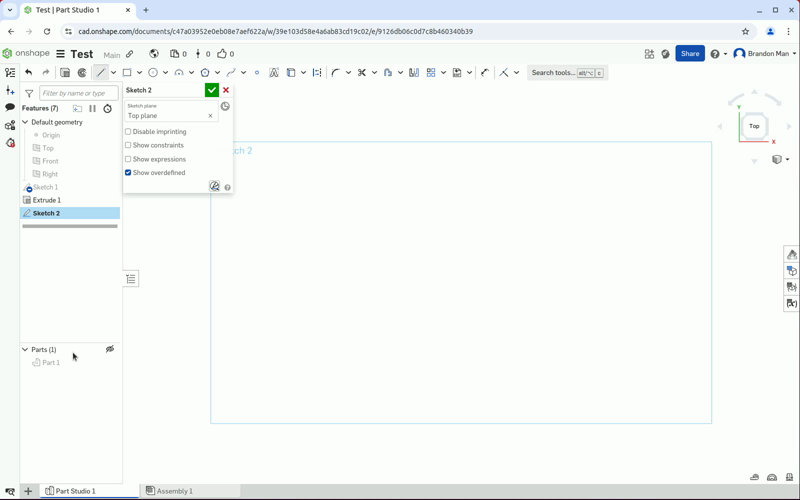
key_down(shift)
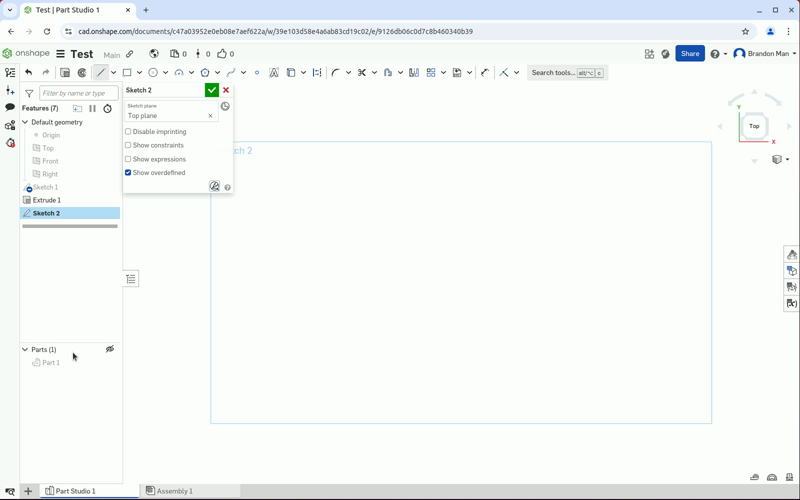
mouse_move(413, 282)
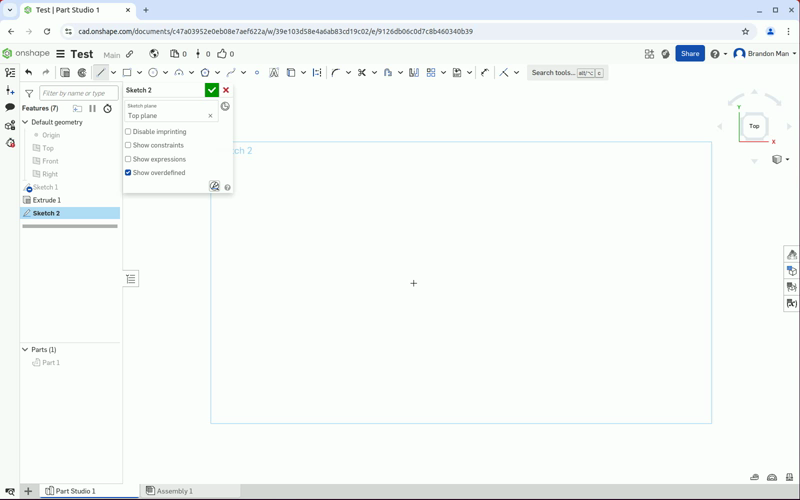
click(413, 282)
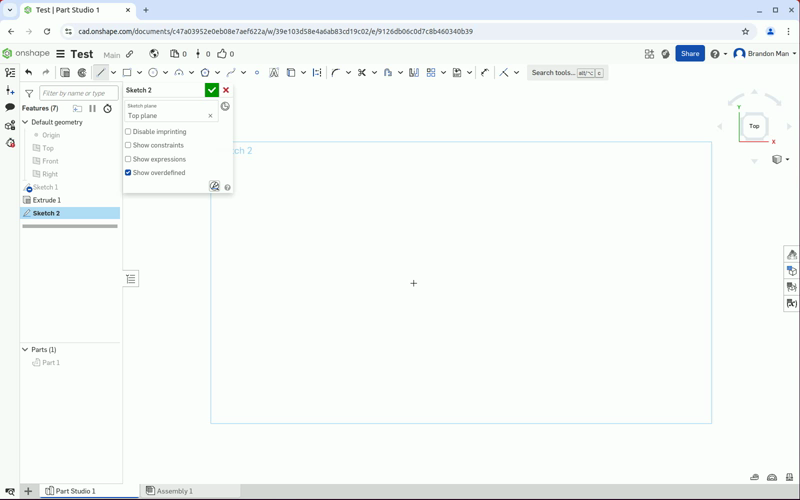
key_up(shift)
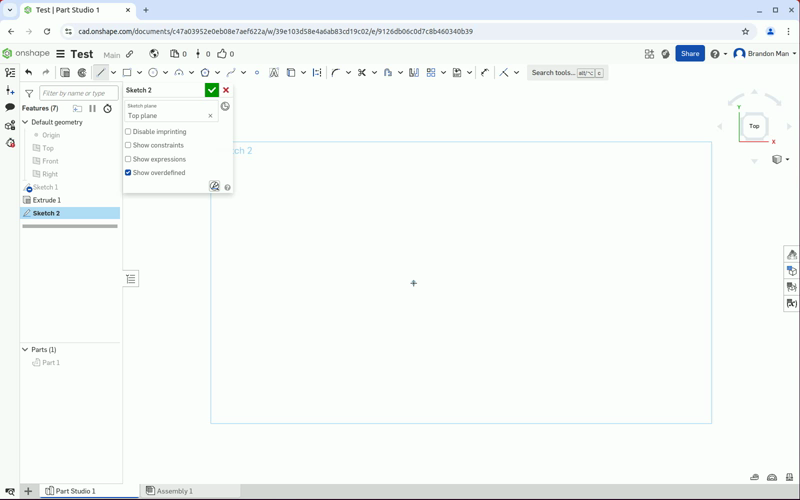
key_down(shift)
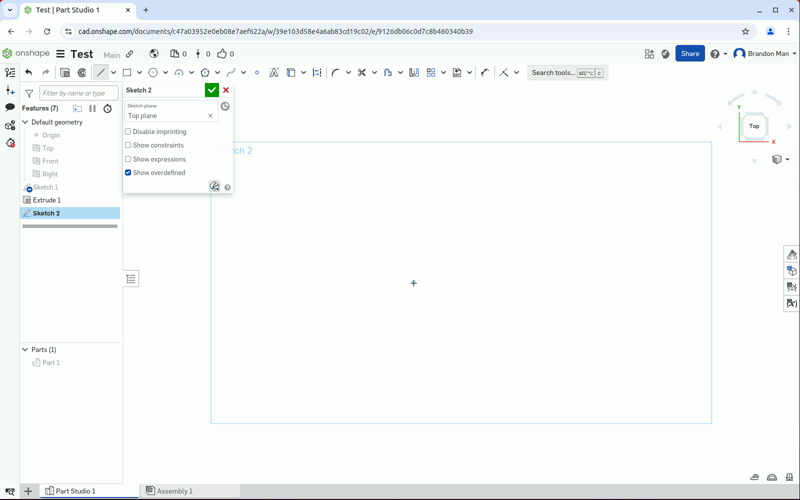
mouse_move(506, 282)
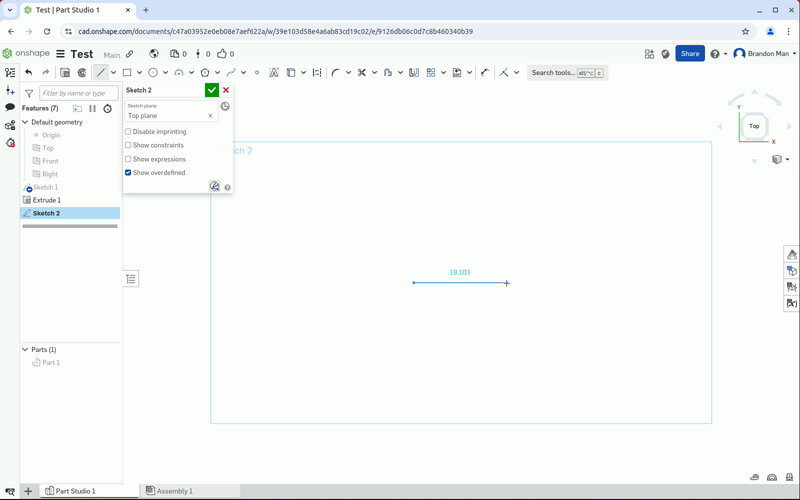
click(506, 282)
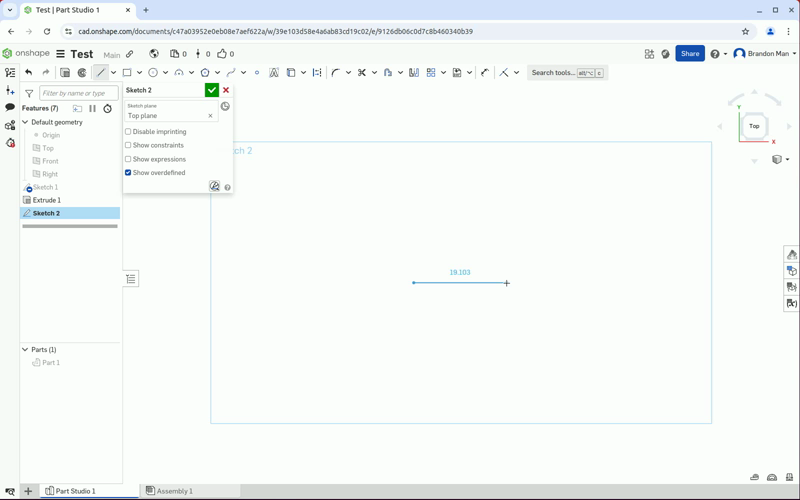
key_up(shift)
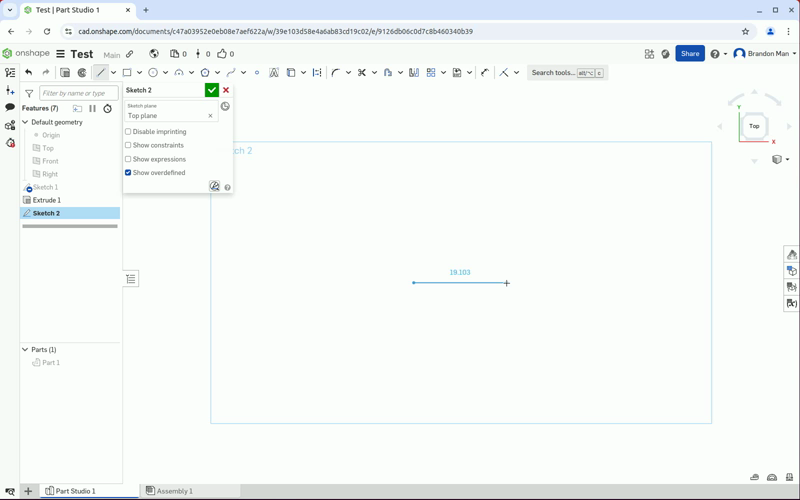
key_down(shift)
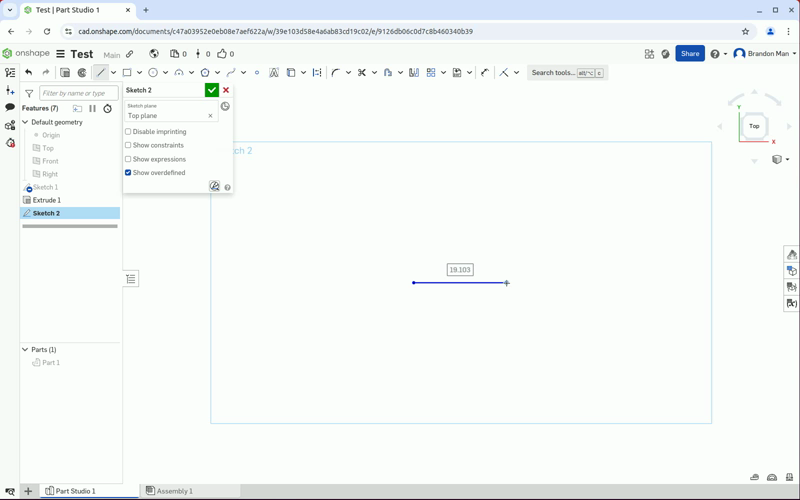
mouse_move(506, 216)
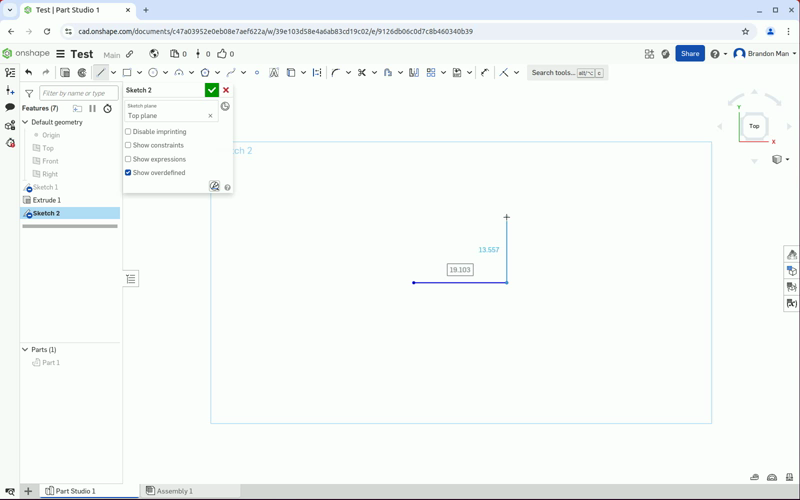
click(506, 216)
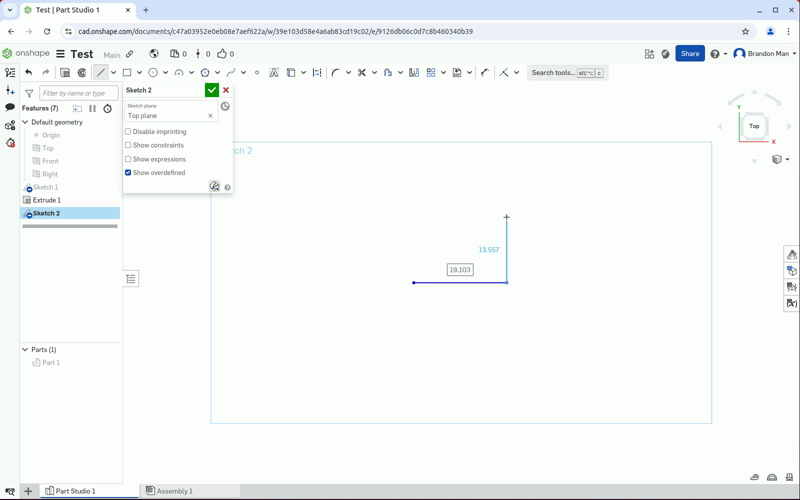
key_up(shift)
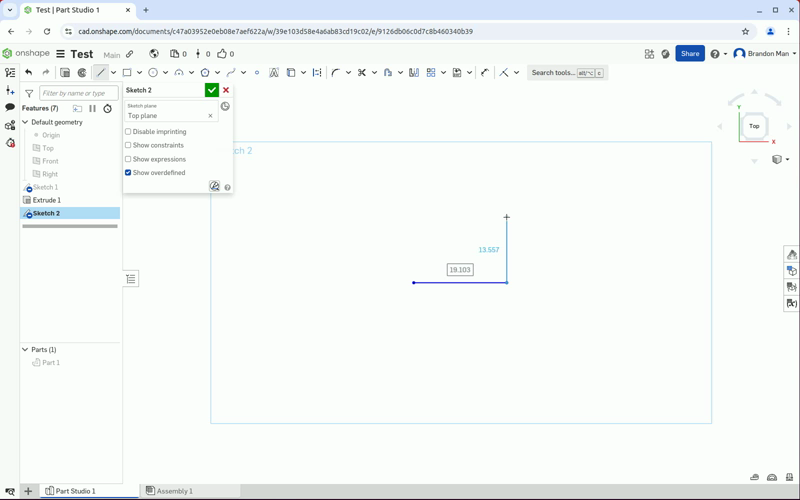
key(esc)
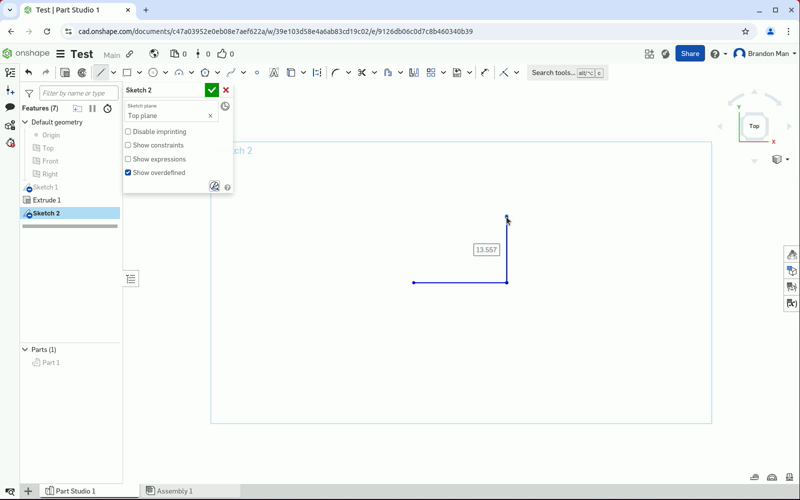
key(a)
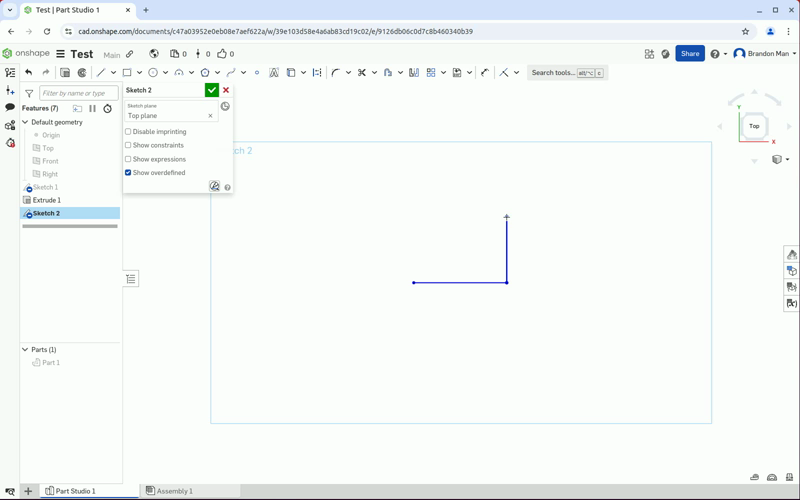
mouse_move(506, 216)
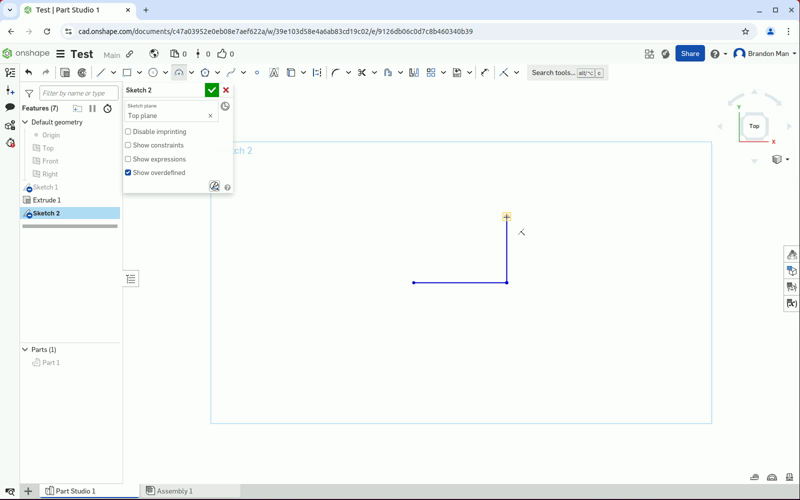
click(506, 216)
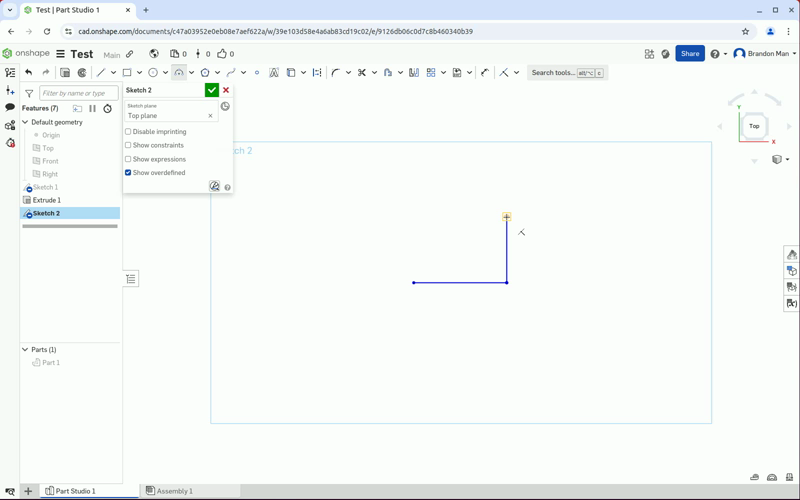
key_down(shift)
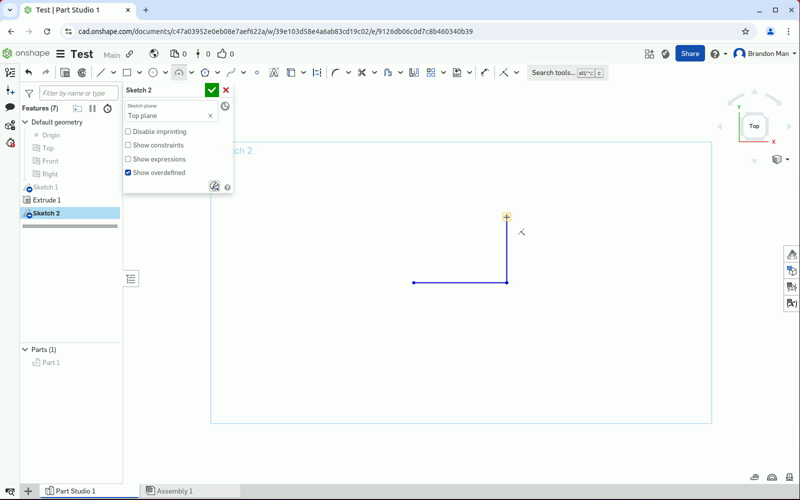
mouse_move(413, 216)
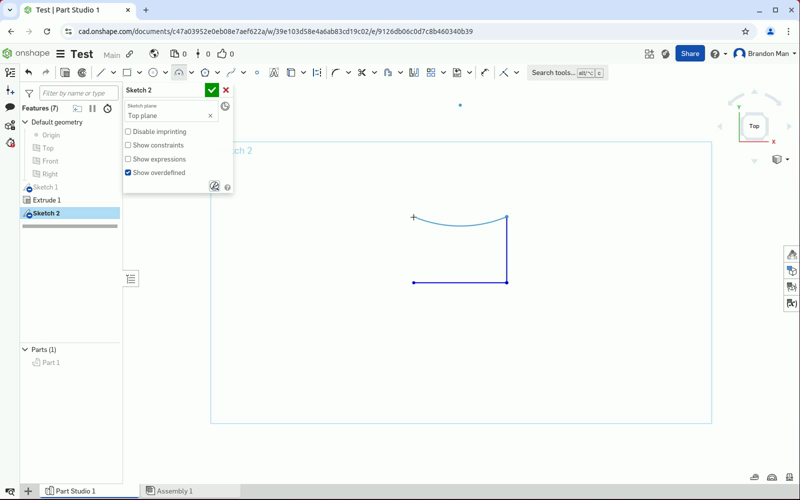
click(413, 216)
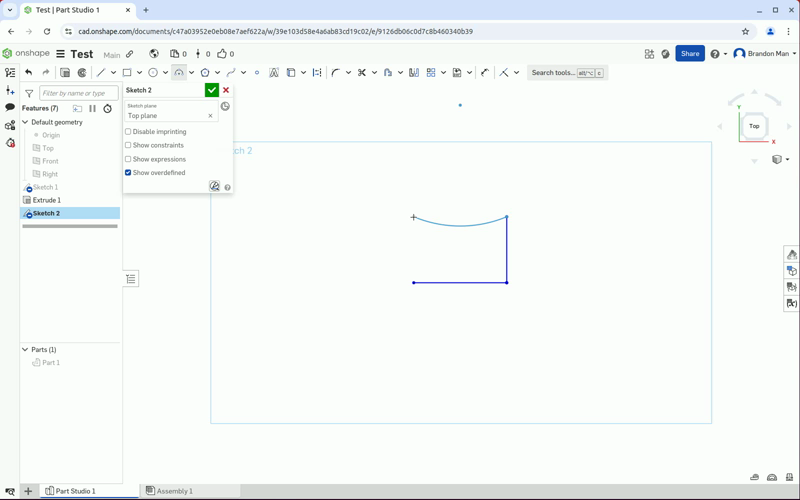
mouse_move(460, 262)
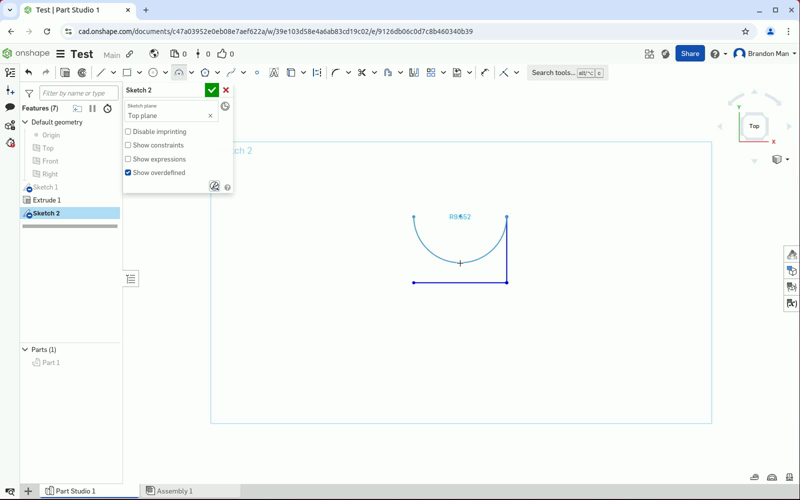
click(460, 262)
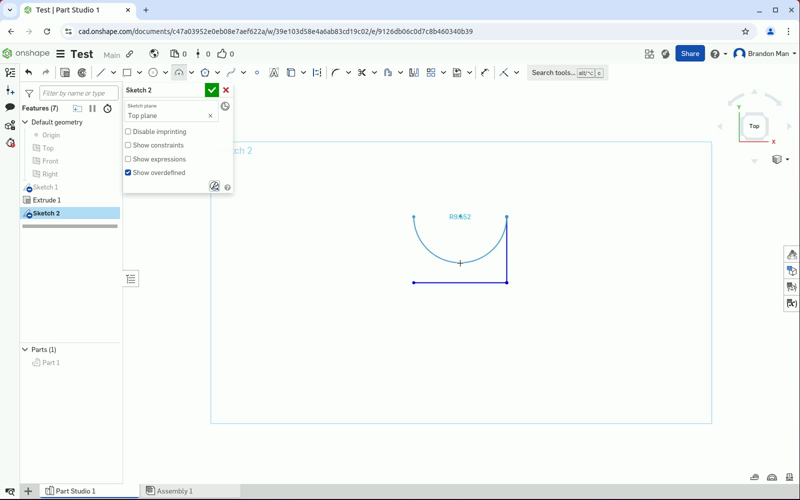
key_up(shift)
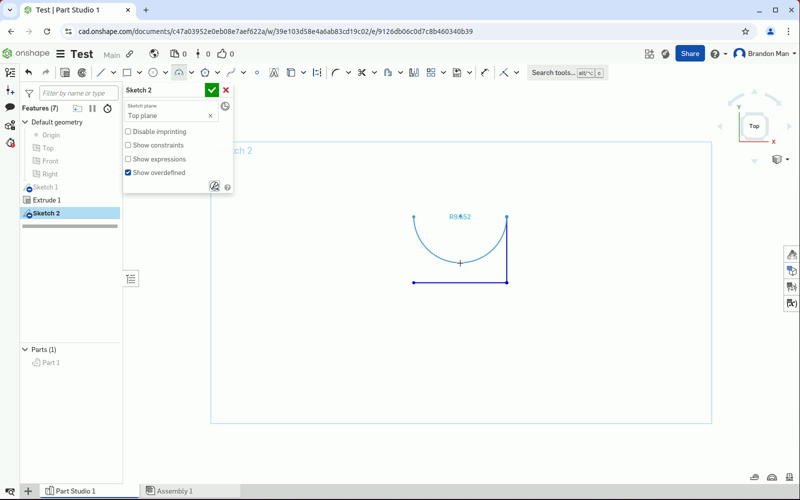
key(esc)
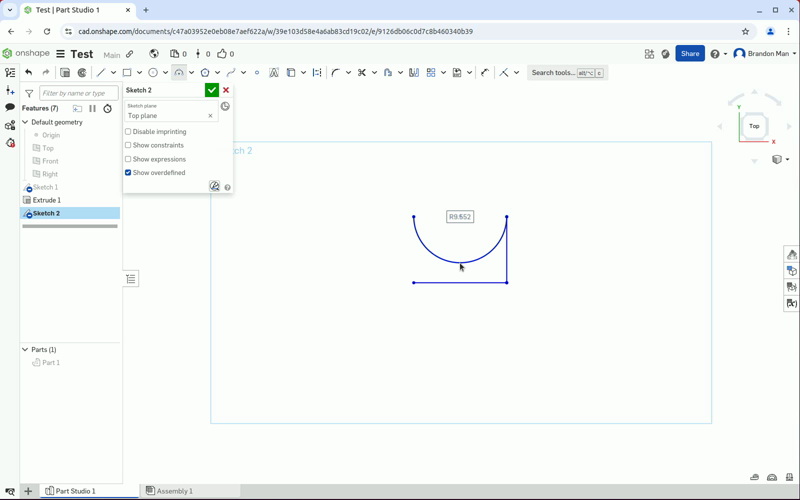
key(l)
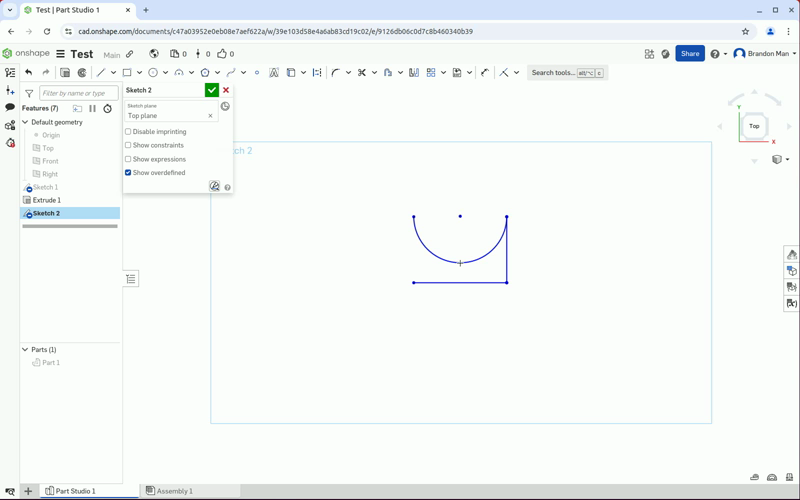
mouse_move(413, 216)
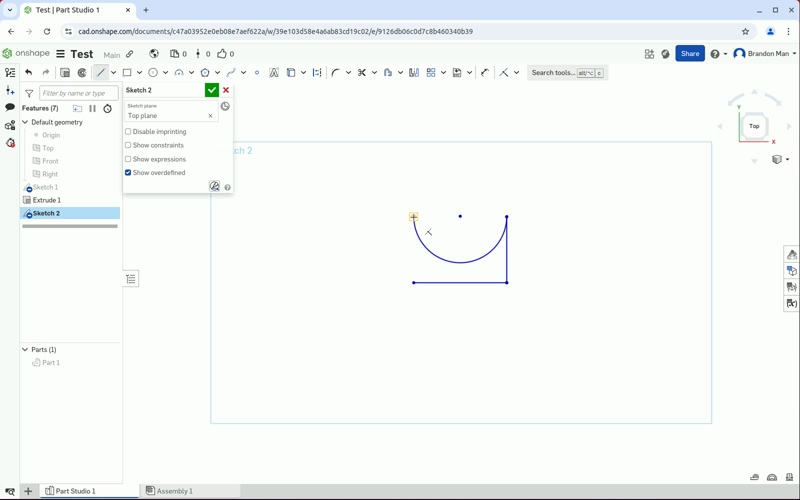
click(413, 216)
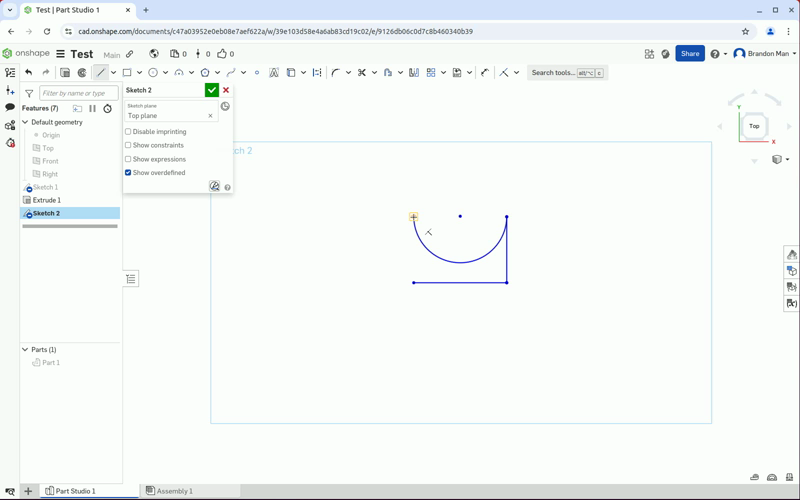
key_down(shift)
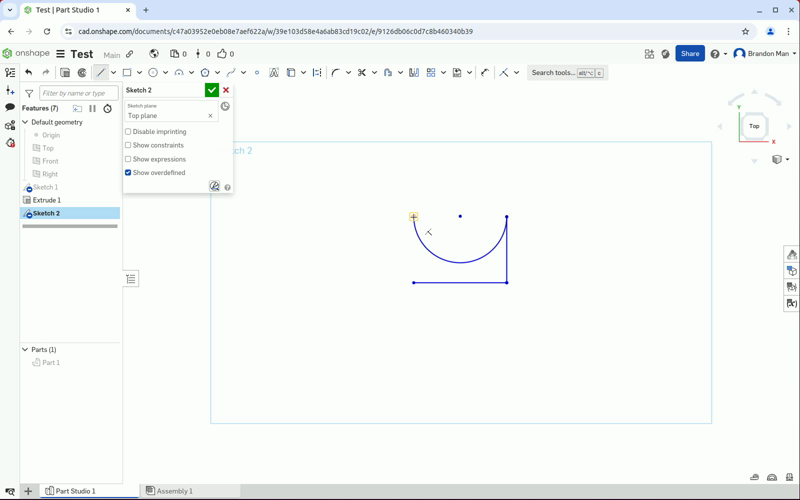
mouse_move(413, 282)
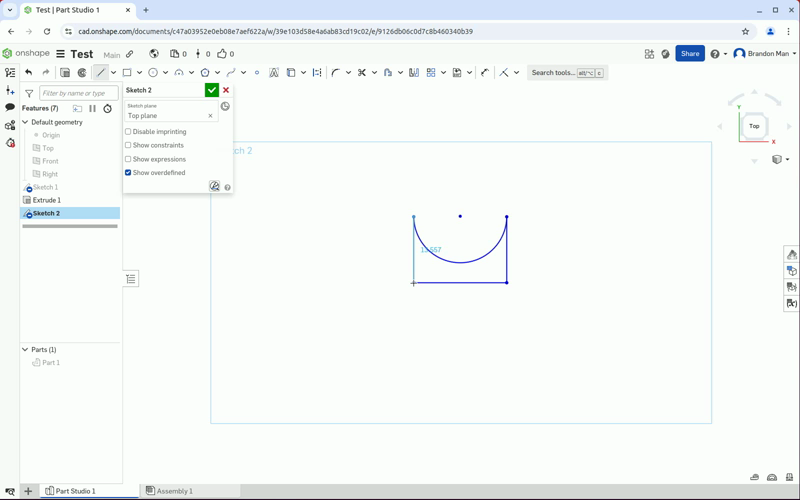
key_up(shift)
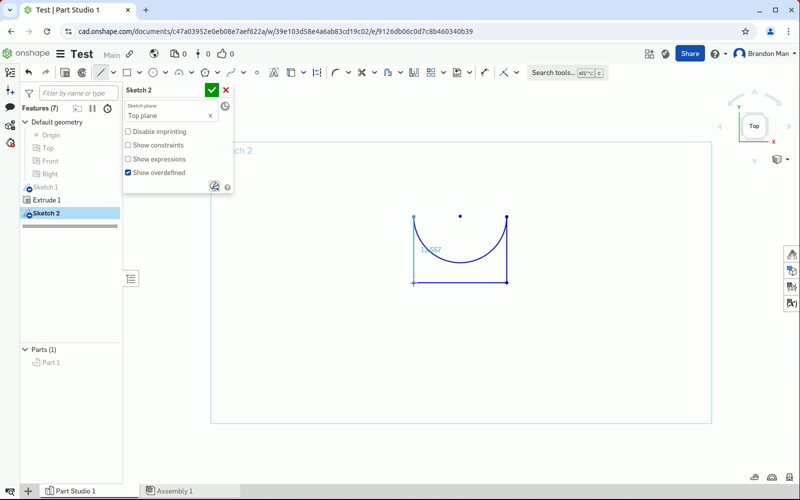
click(413, 282)
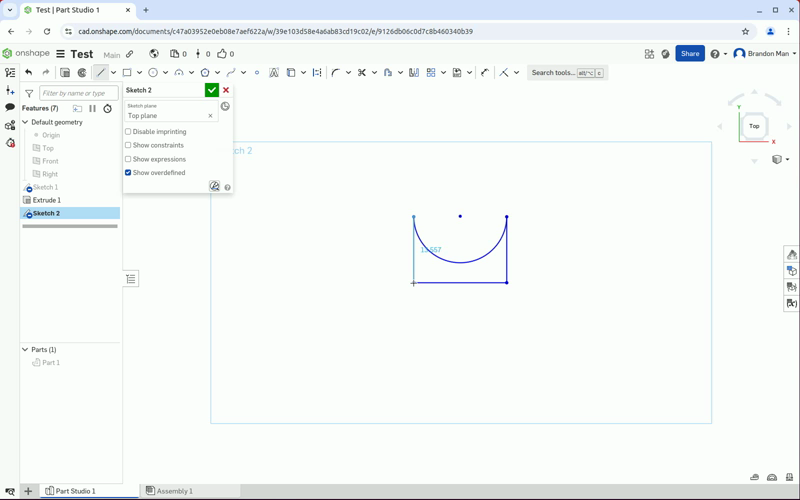
key(esc)
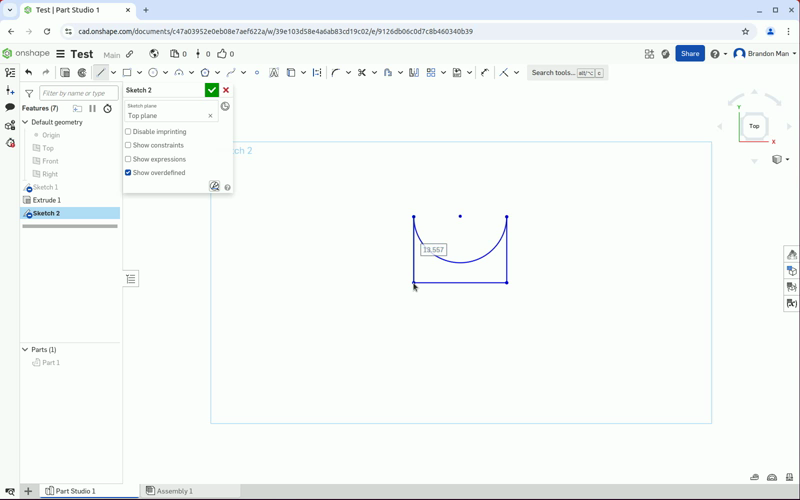
mouse_move(479, 262)
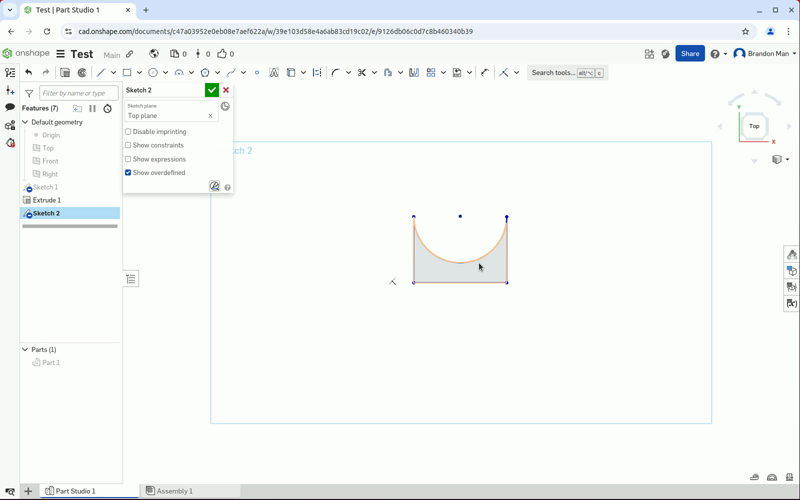
scroll(6)
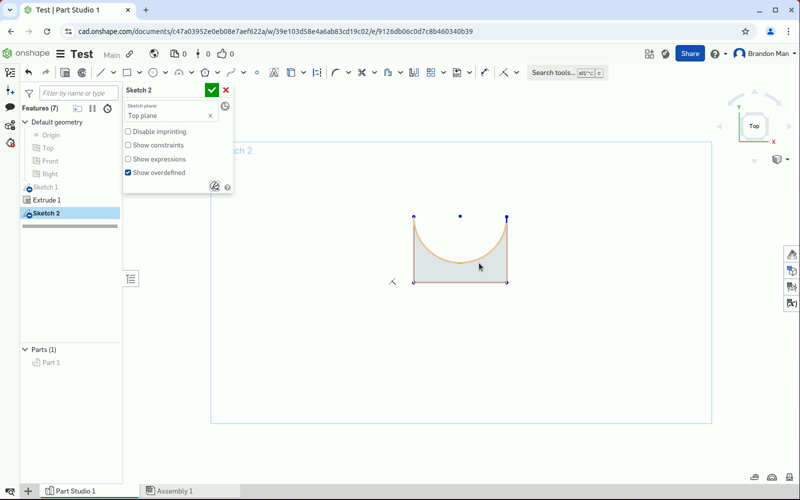
scroll(6)
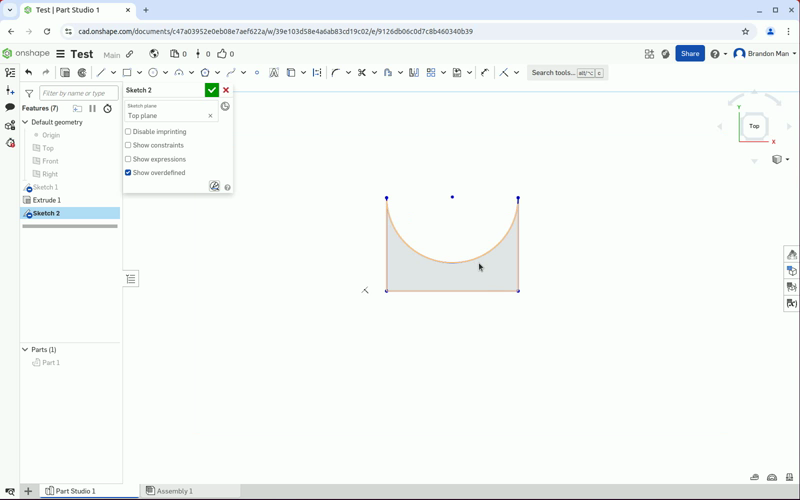
scroll(6)
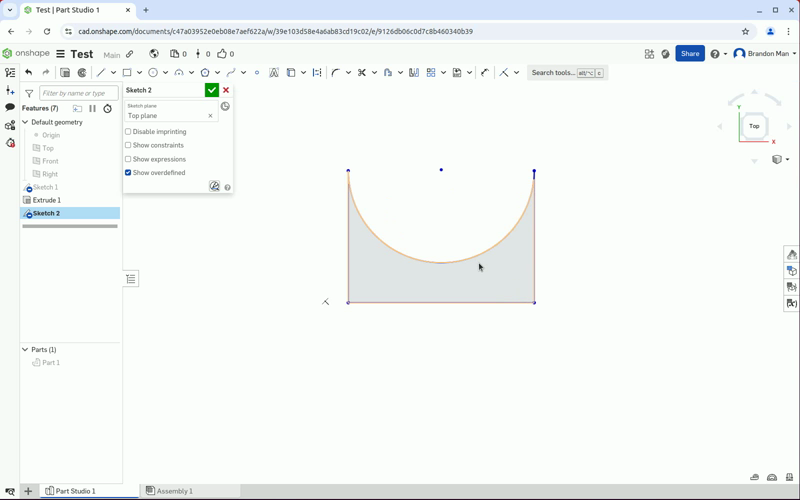
scroll(6)
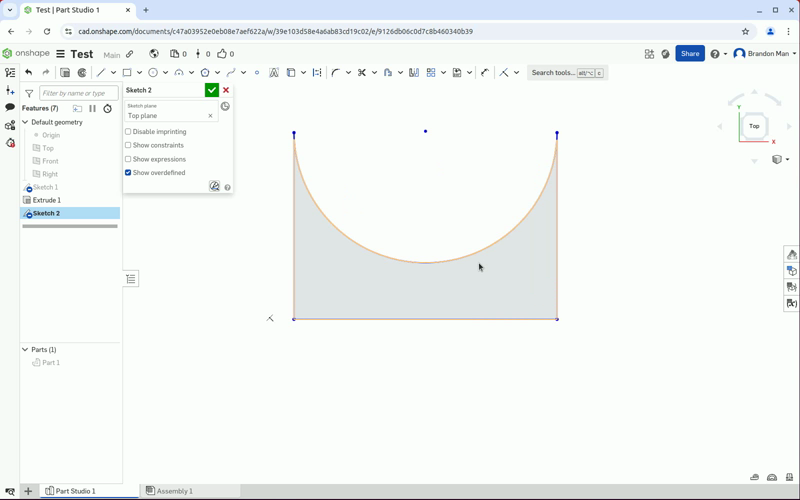
scroll(6)
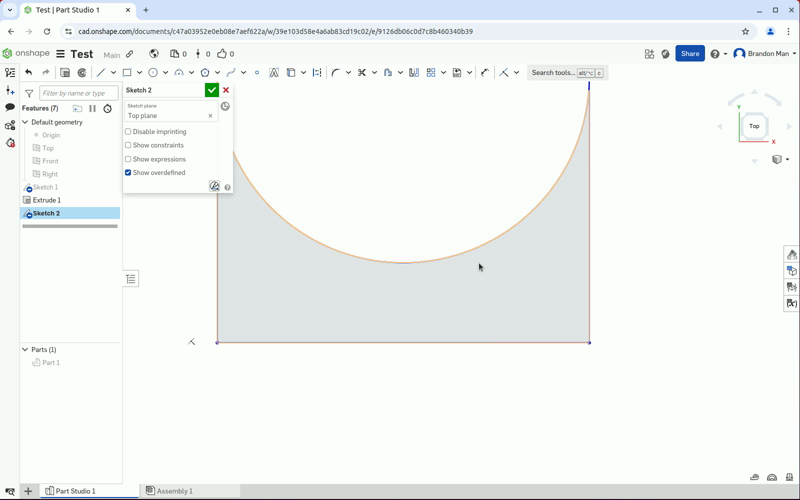
scroll(6)
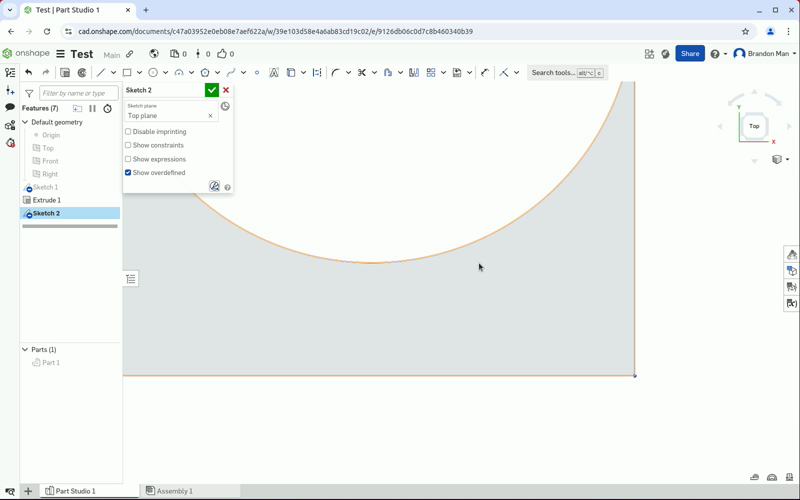
scroll(6)
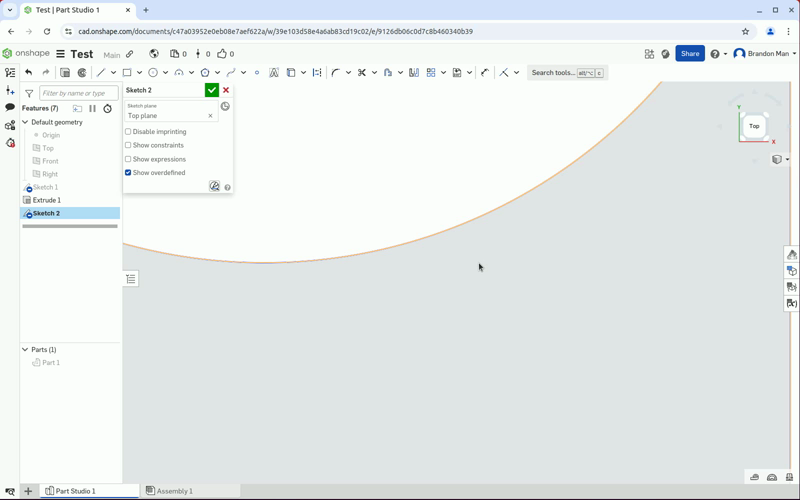
click(479, 262)
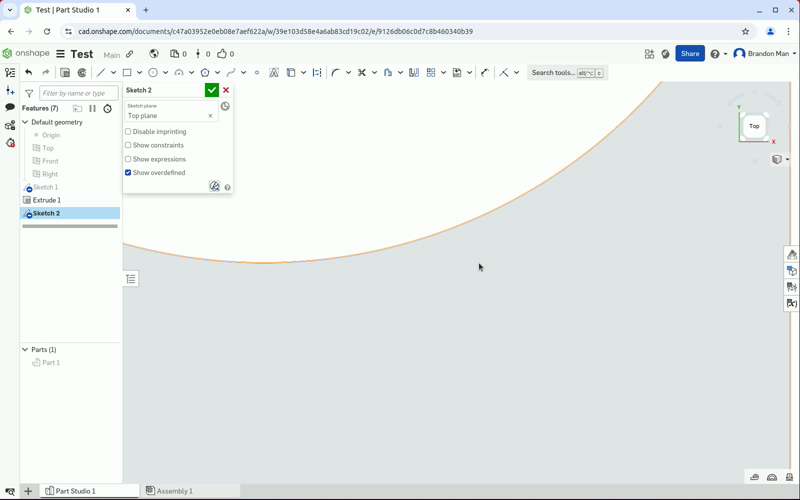
scroll(-6)
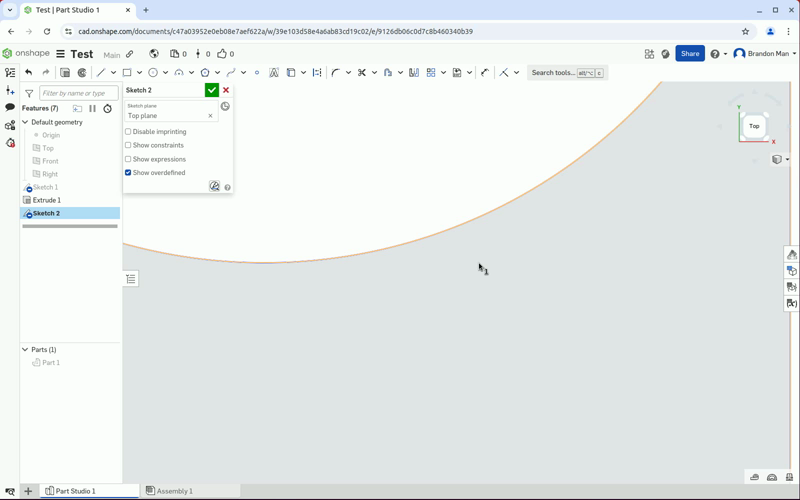
scroll(-6)
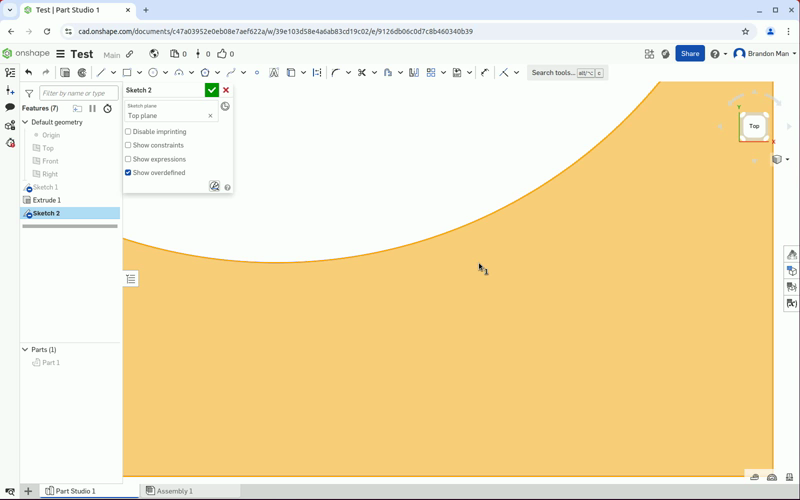
scroll(-6)
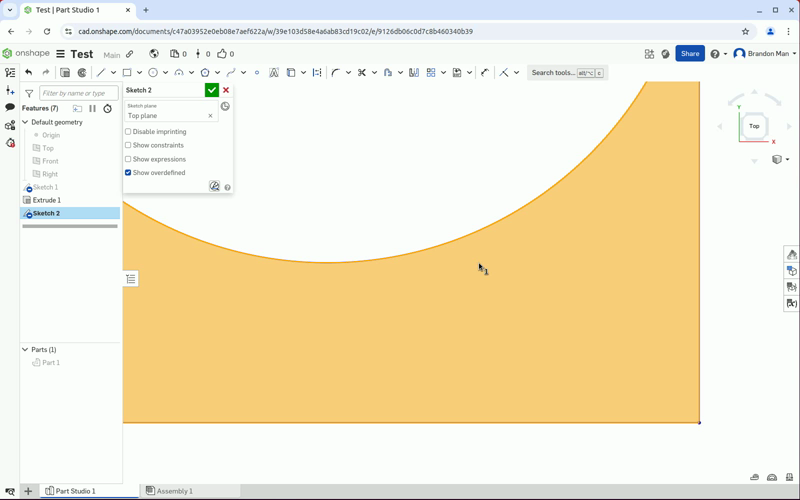
scroll(-6)
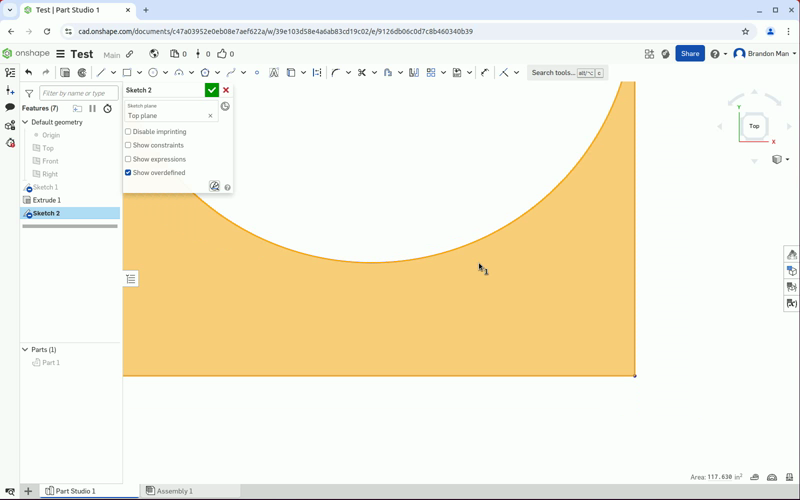
scroll(-6)
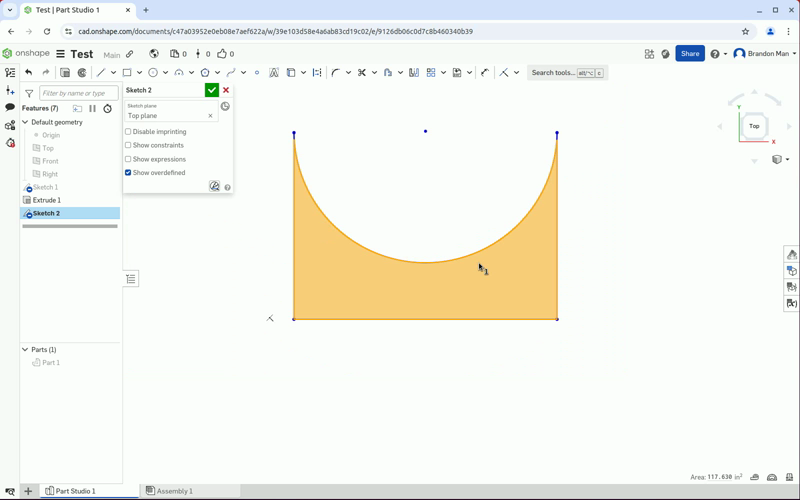
scroll(-6)
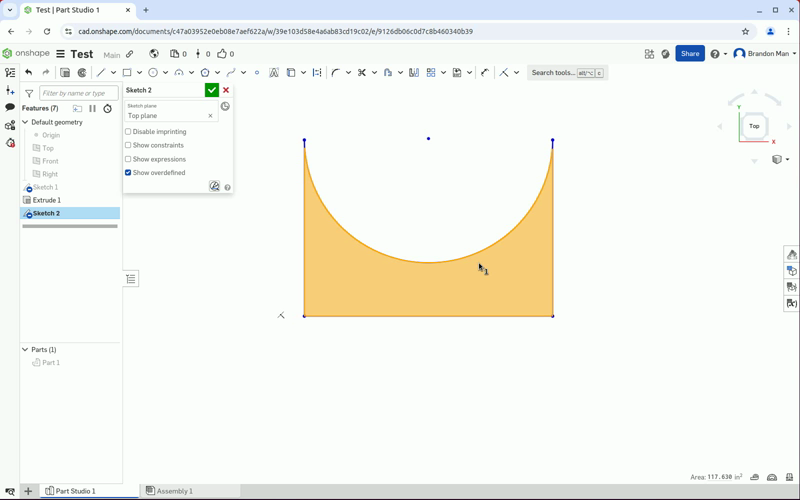
scroll(-6)
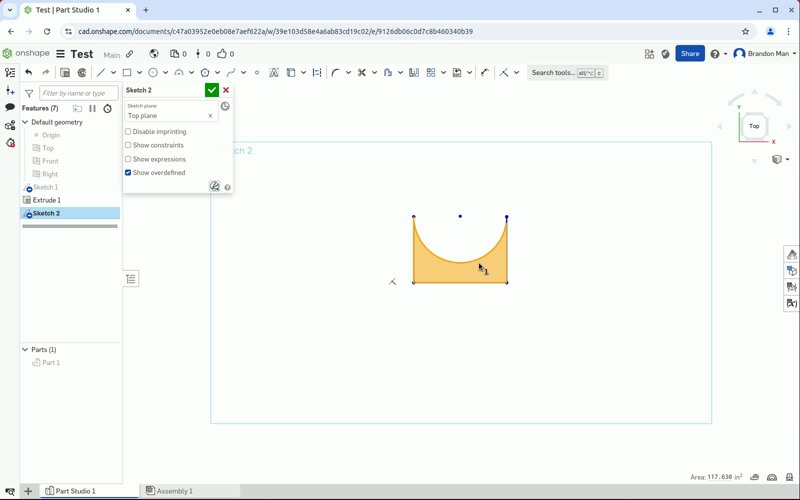
mouse_move(73, 352)
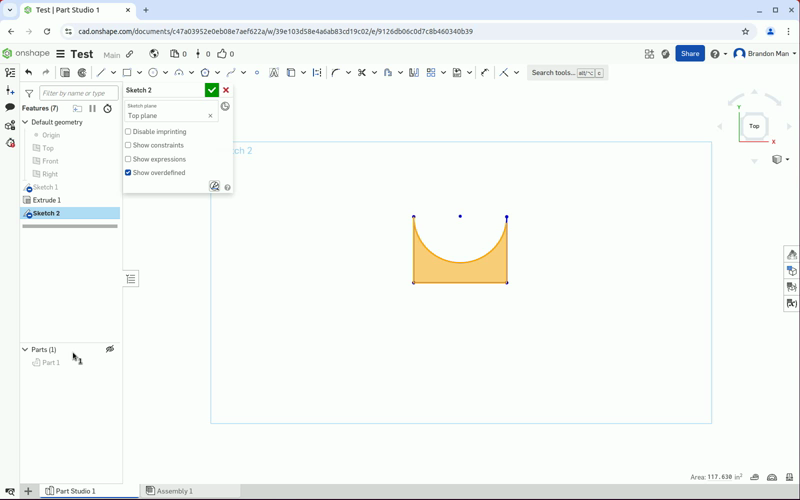
key(shift+y)
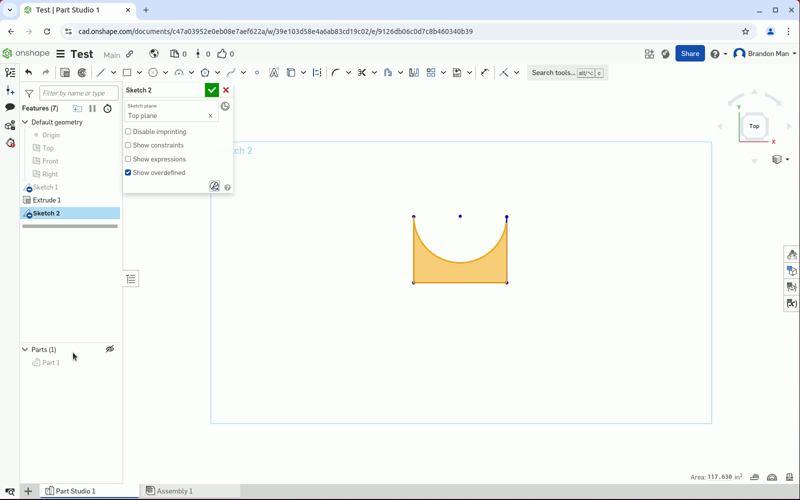
key(shift+e)
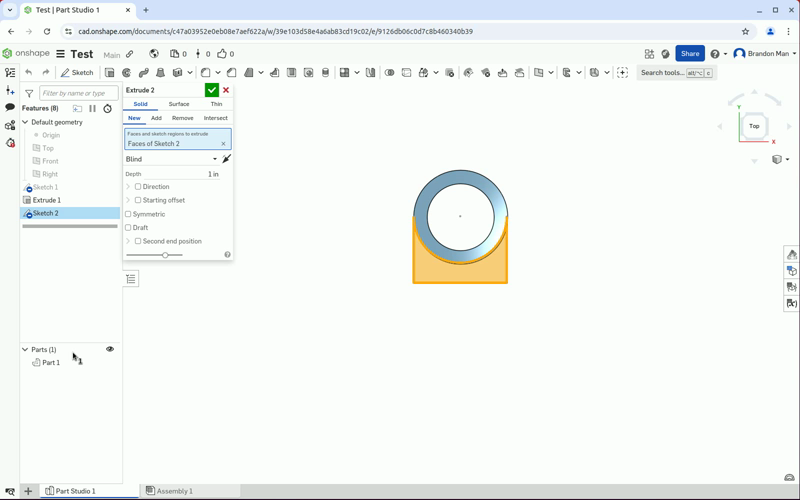
mouse_move(143, 106)
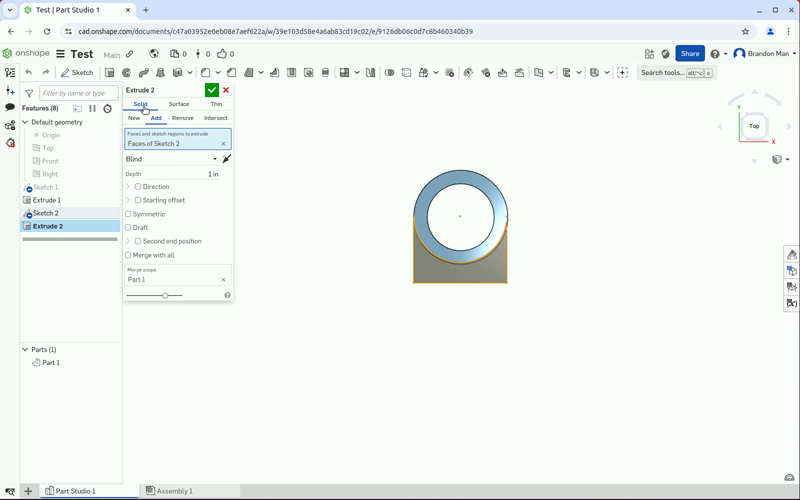
click(143, 106)
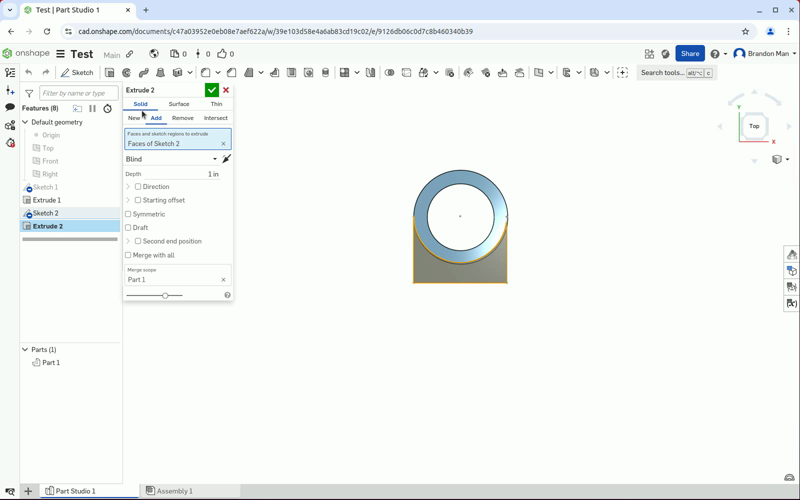
mouse_move(137, 120)
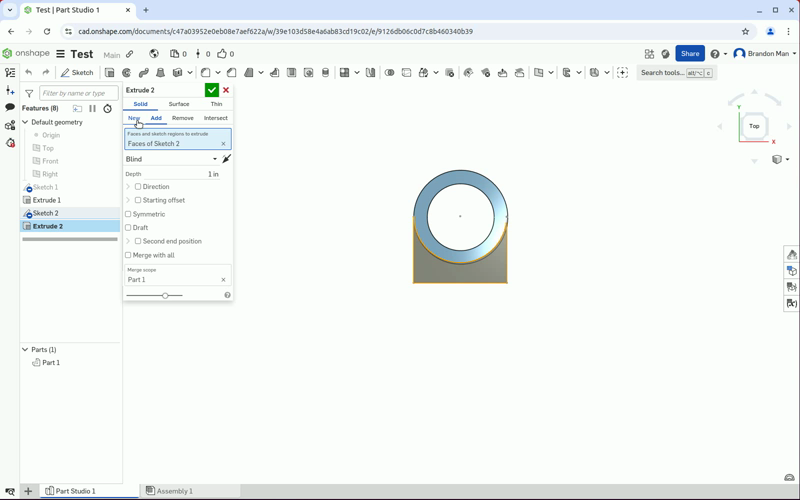
click(137, 120)
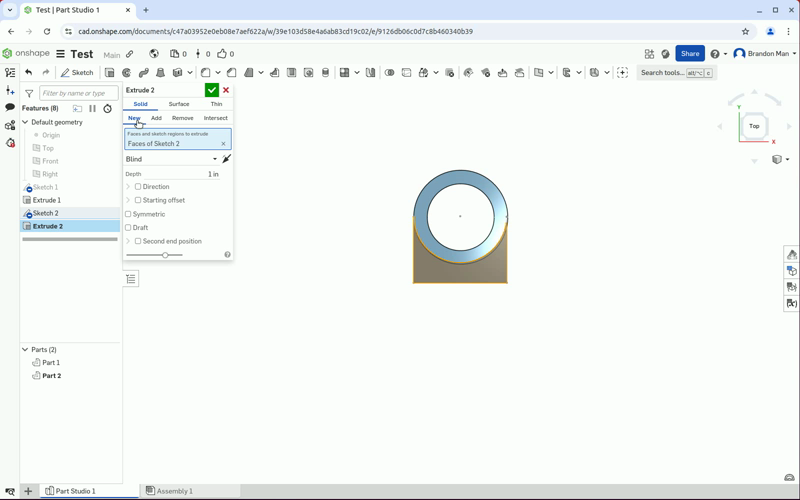
key(tab, 4)
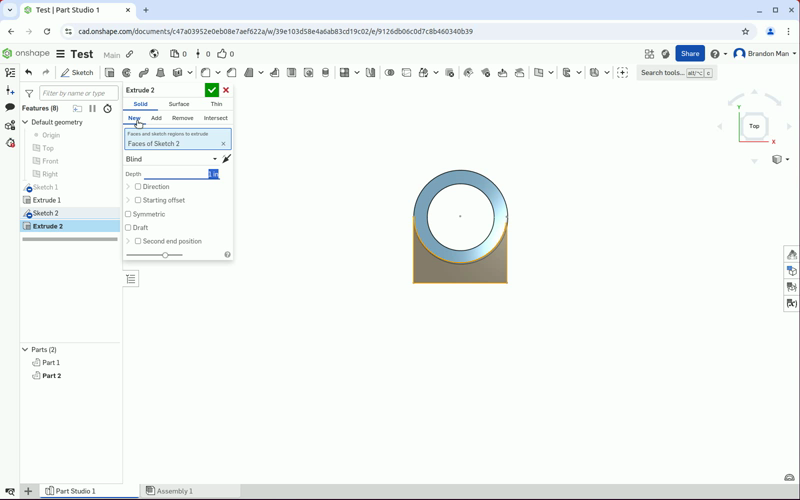
text(20.46)
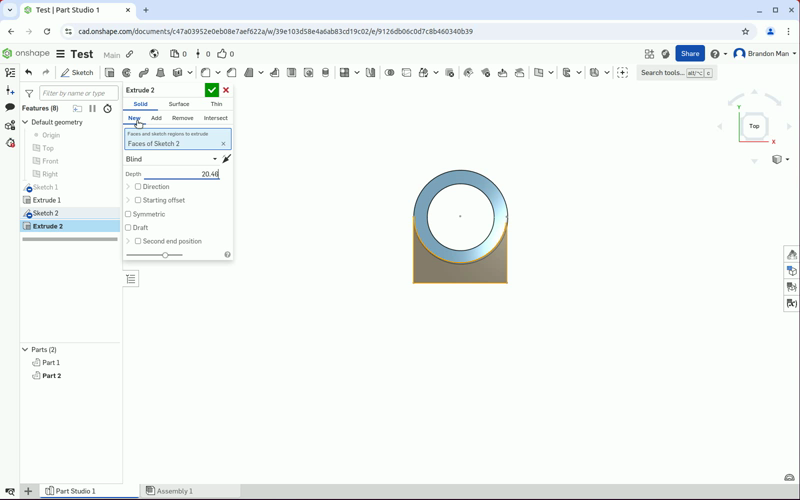
key(enter)
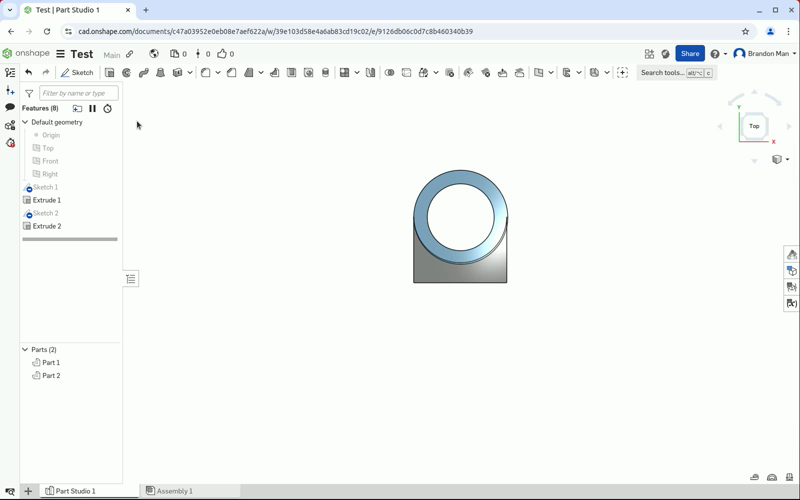
key(shift+h)
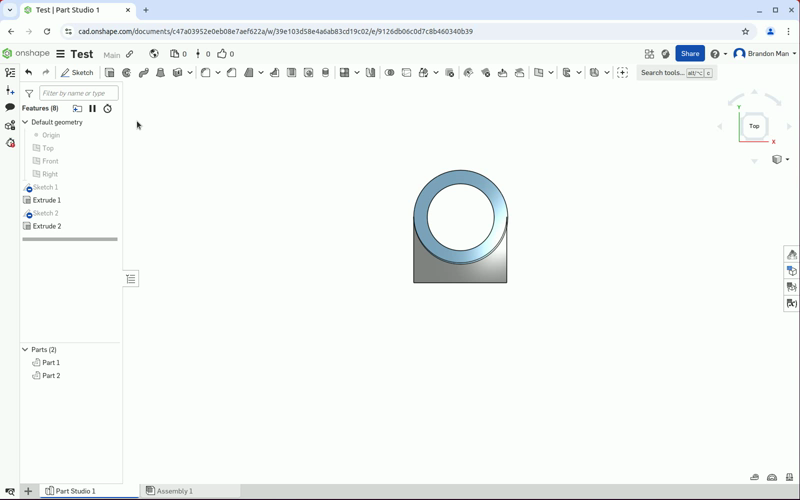
key(shift+h)
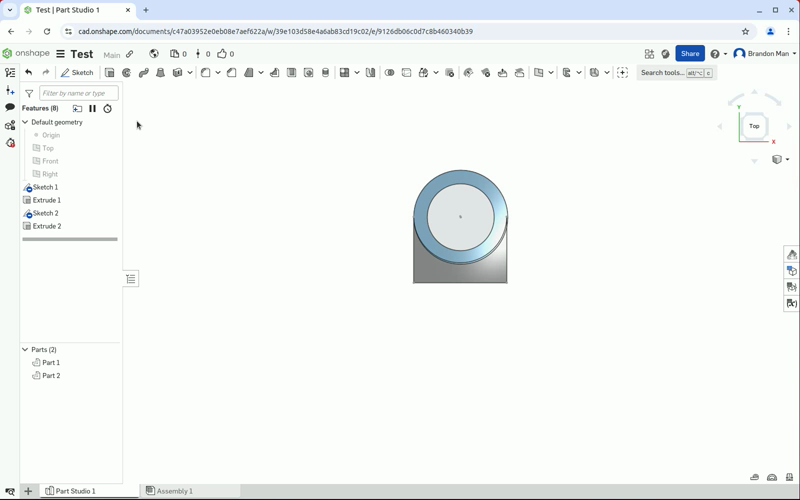
key(shift+7)
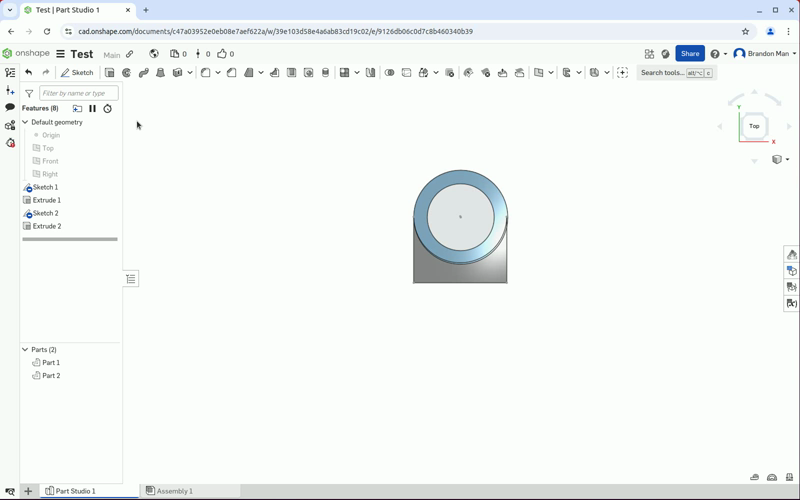
key(up, 3)
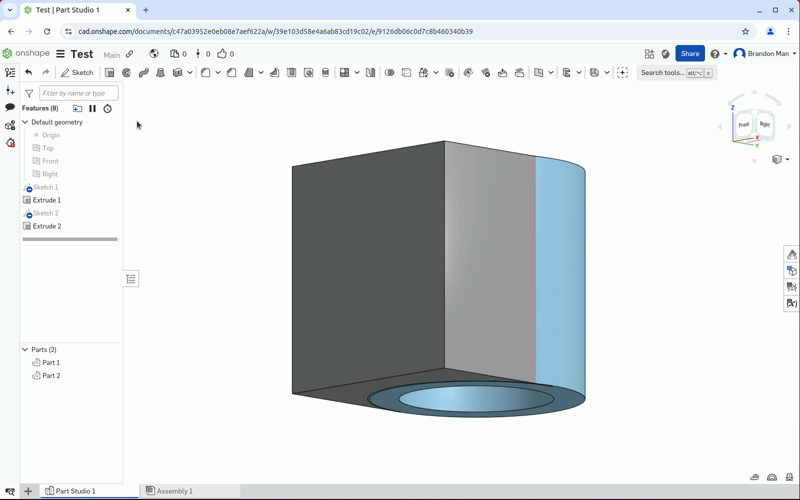
key(left, 3)
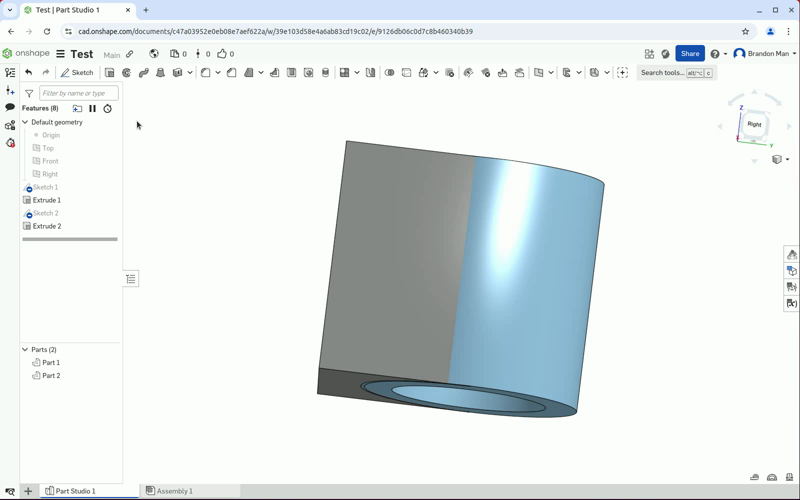
key(right, 3)
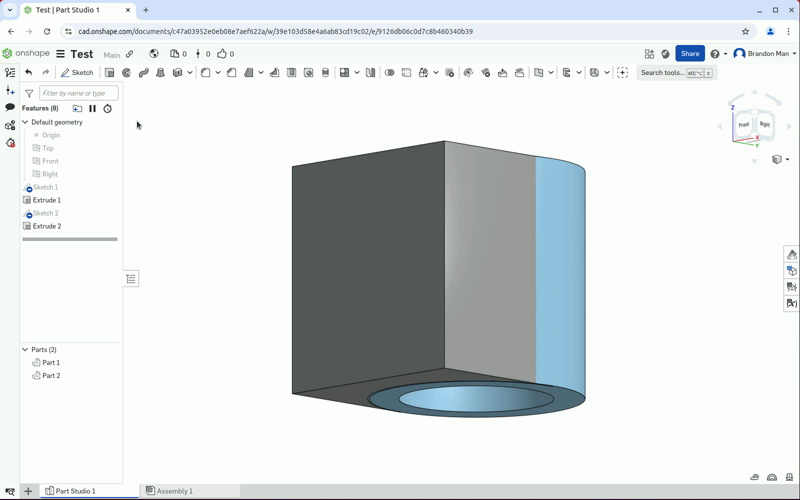
key(down, 3)
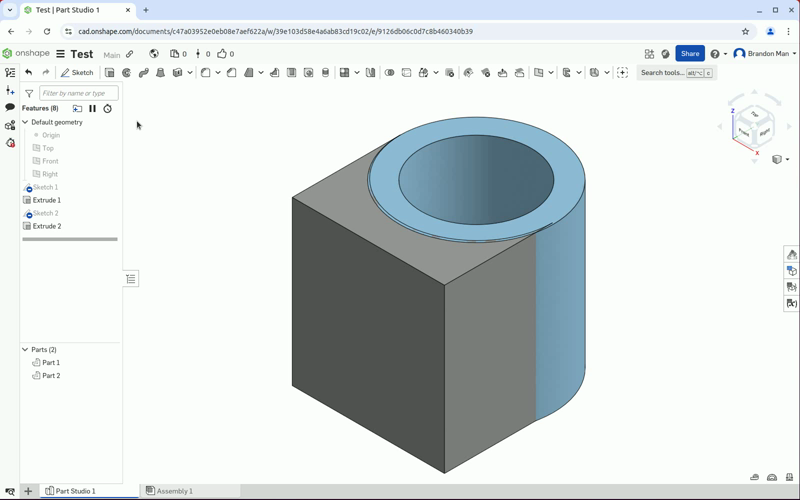
mouse_move(73, 189)
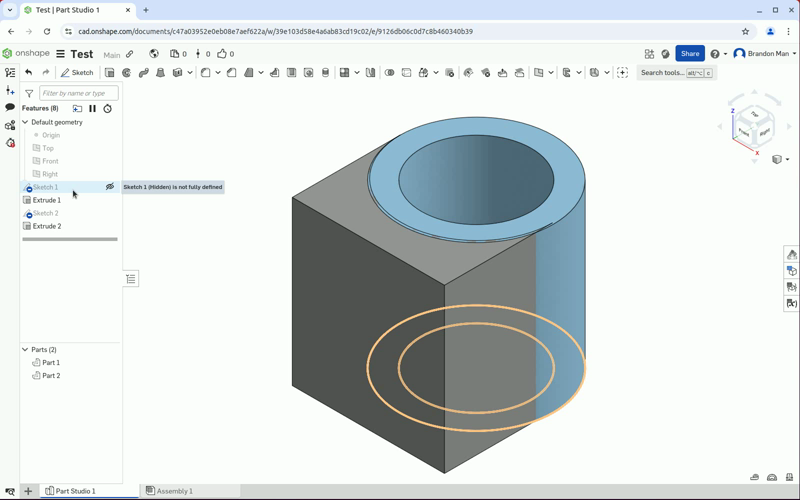
click(73, 189)